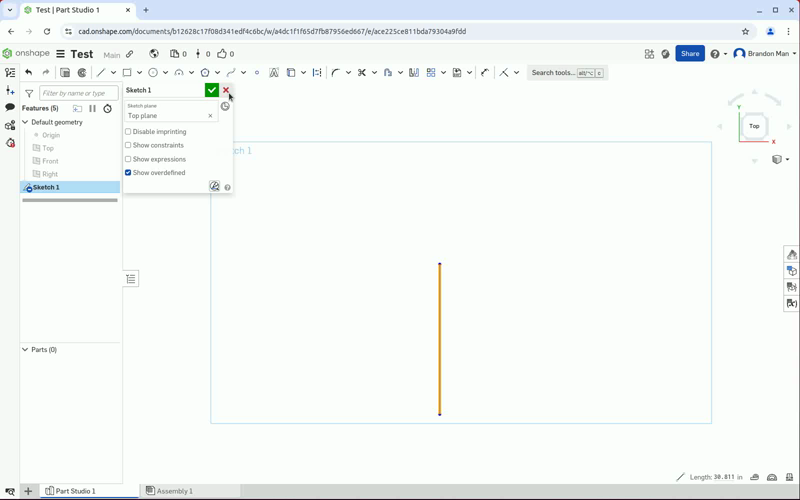
key(shift+h)
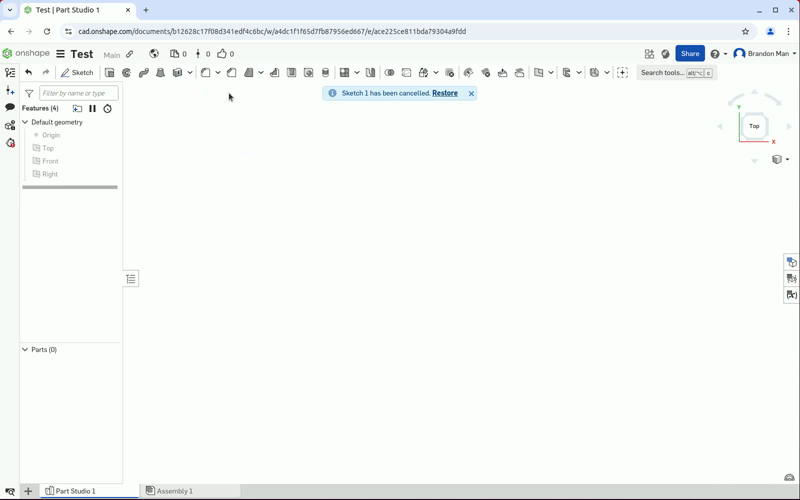
mouse_move(73, 352)
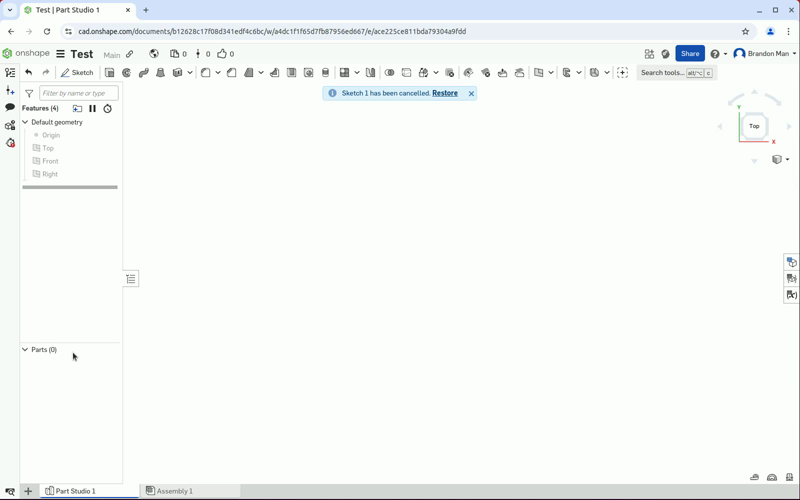
key(y)
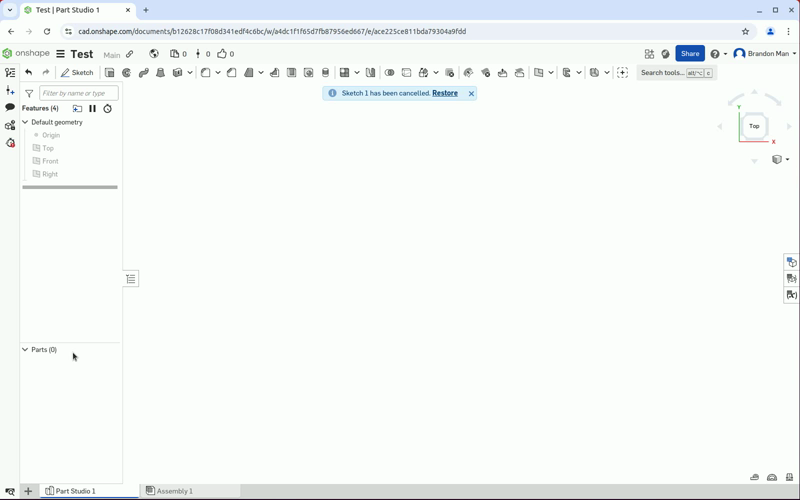
key(shift+p)
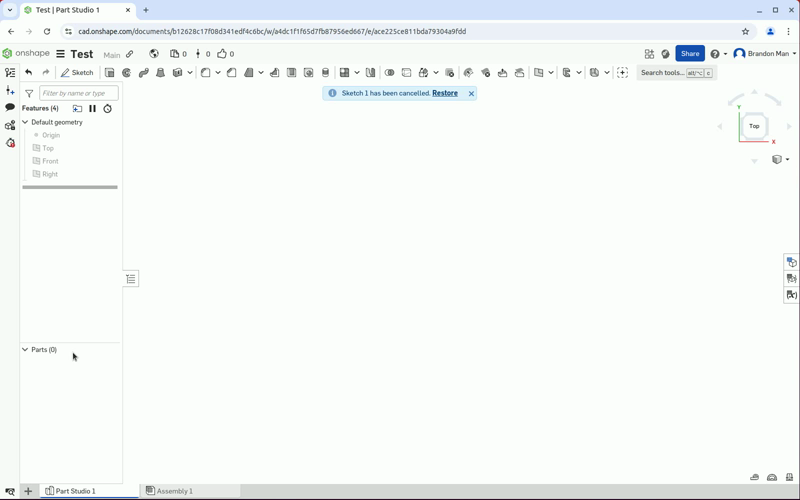
key(space)
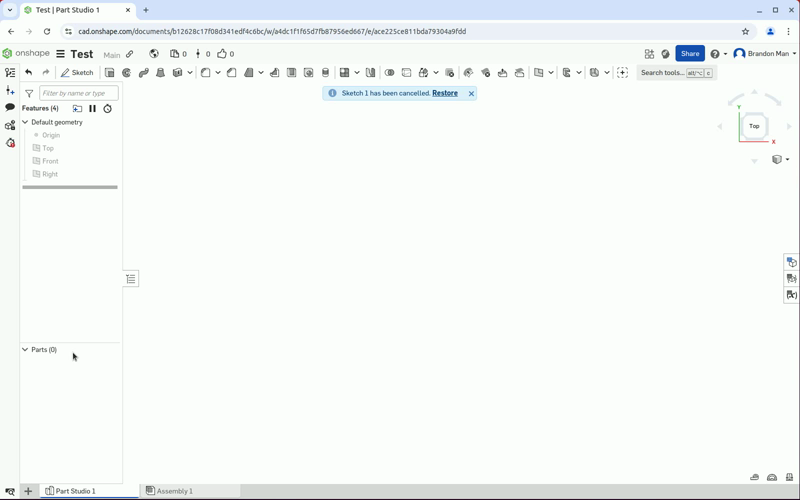
key_down(shift)
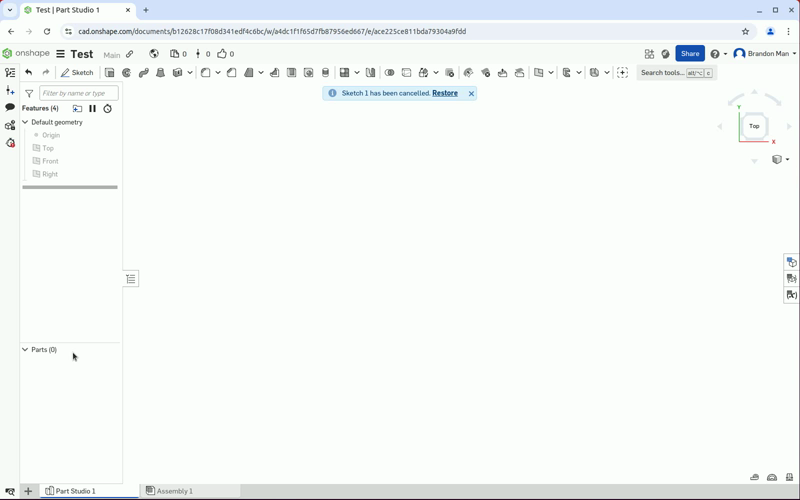
key(up)
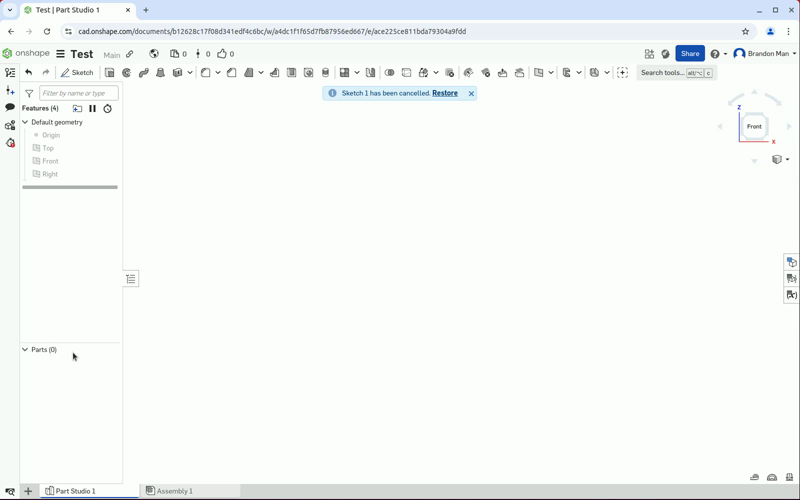
key_up(shift)
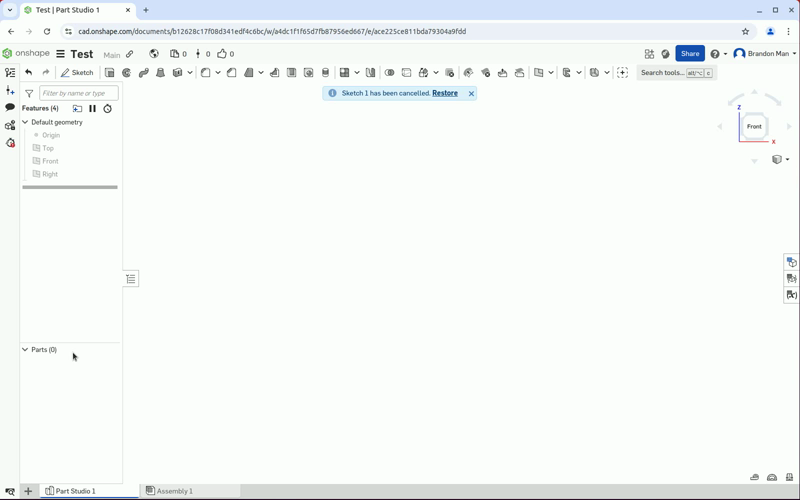
mouse_move(73, 352)
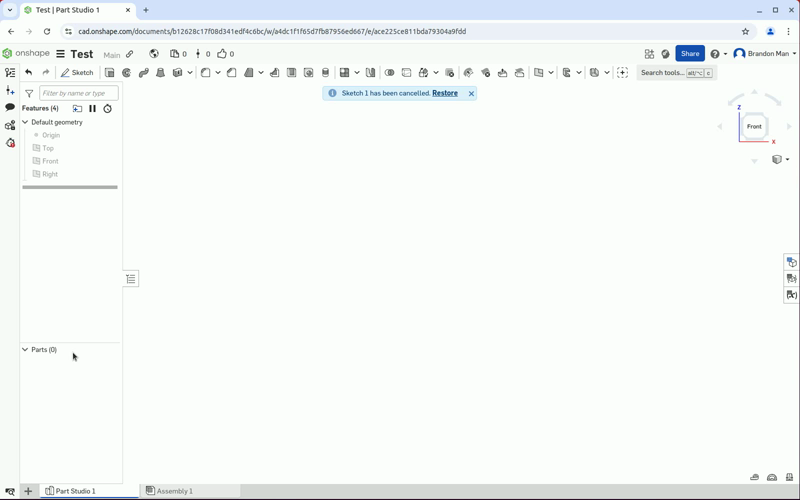
key(shift+y)
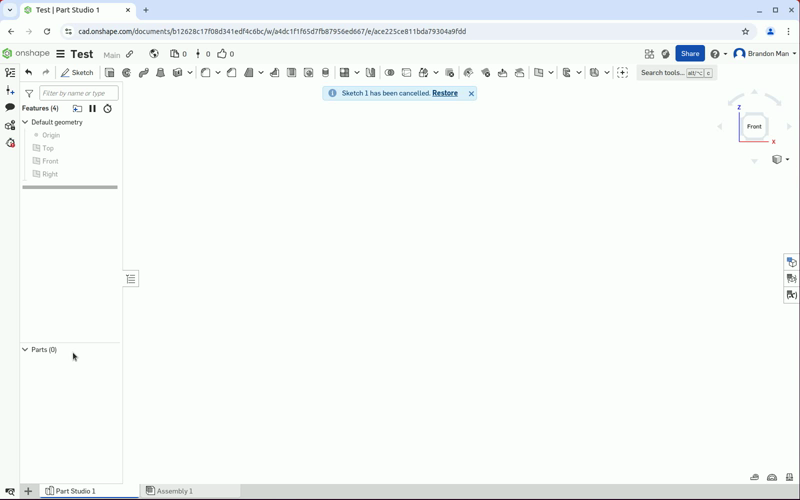
key(shift+s)
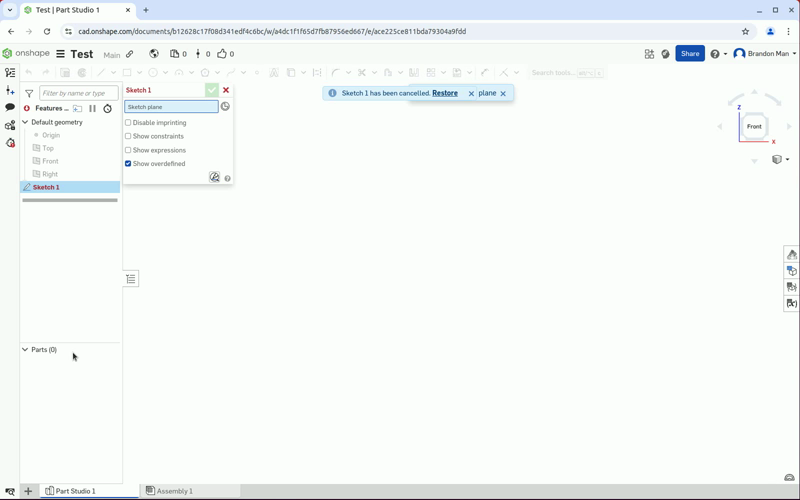
mouse_move(73, 163)
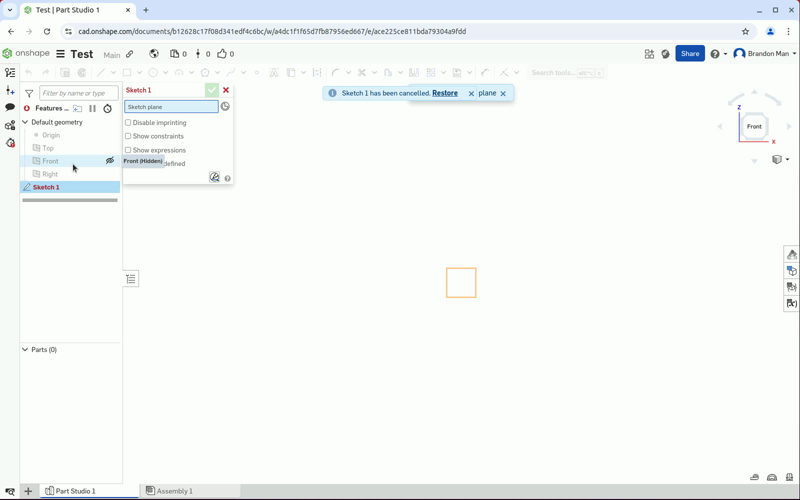
click(73, 163)
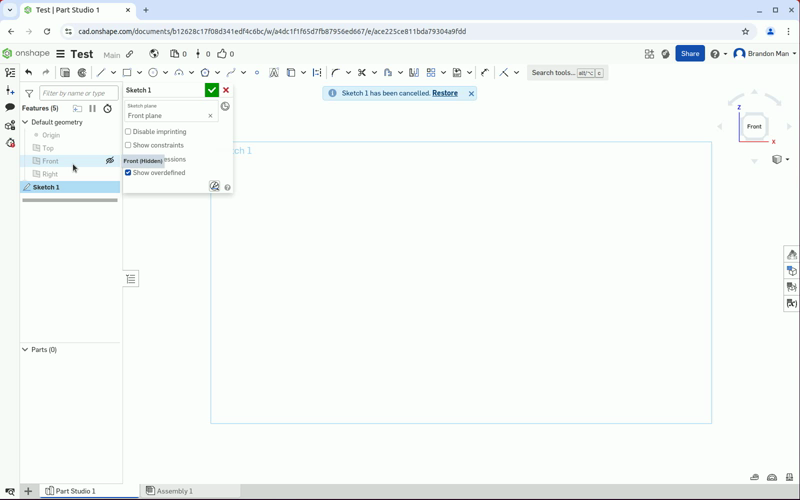
mouse_move(73, 352)
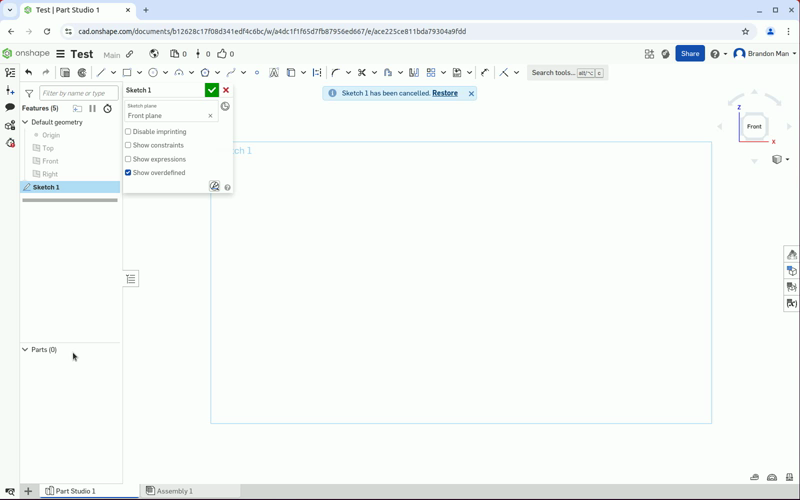
key(y)
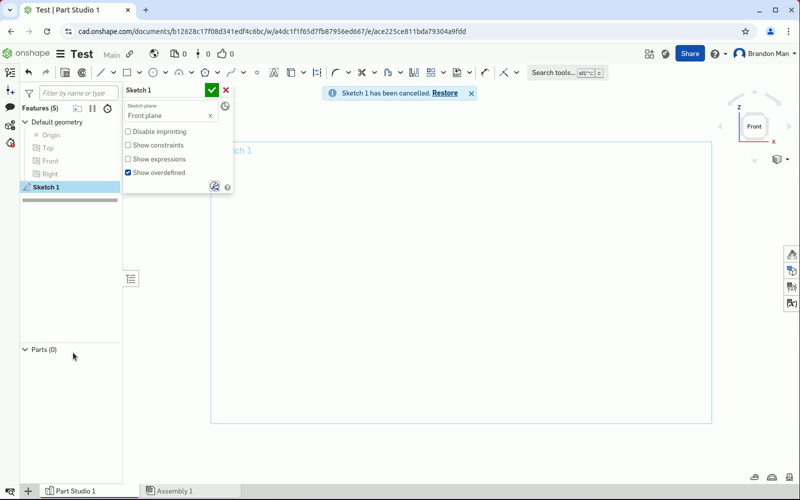
key(l)
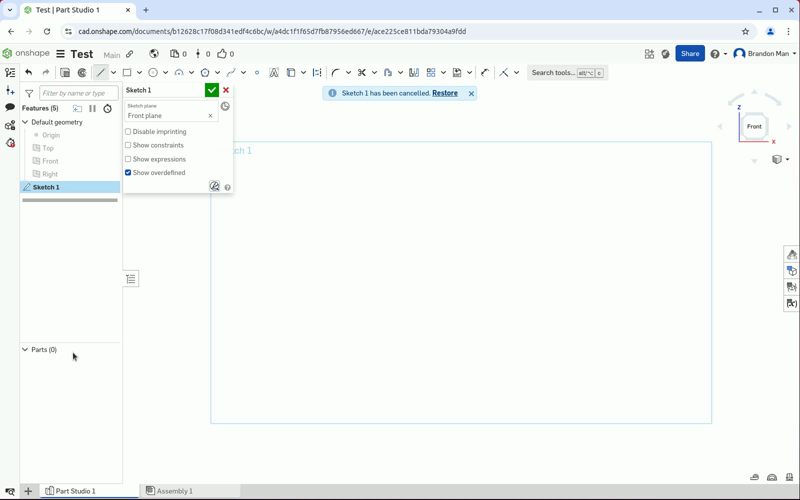
key_down(shift)
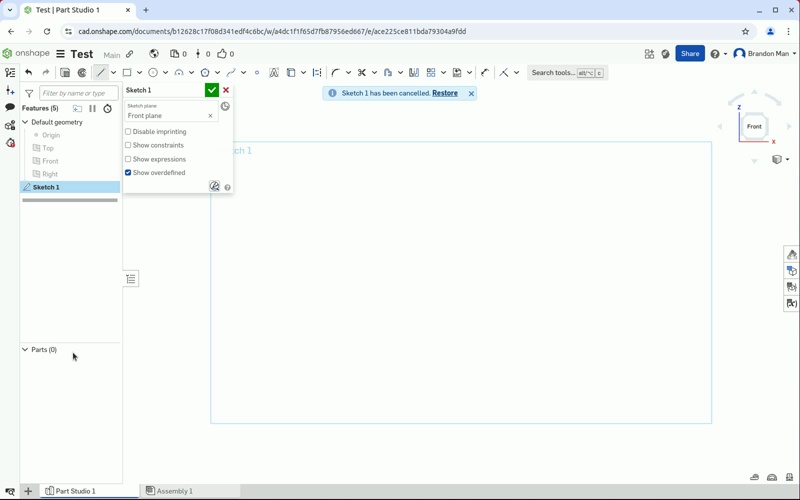
mouse_move(363, 298)
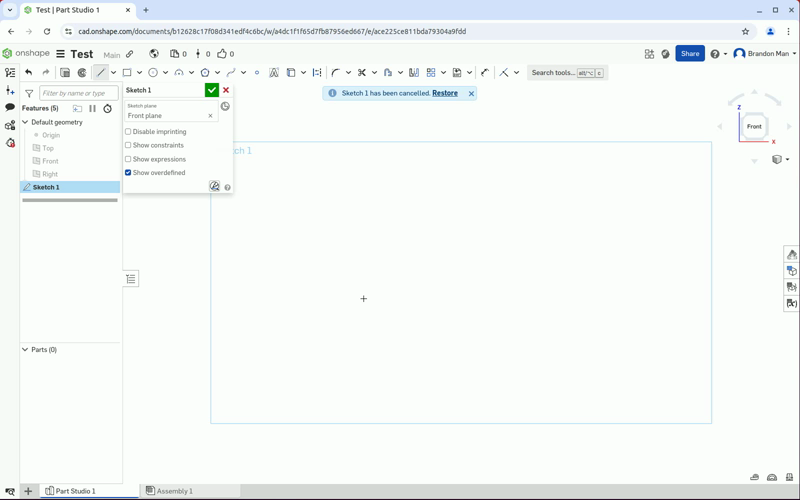
click(363, 298)
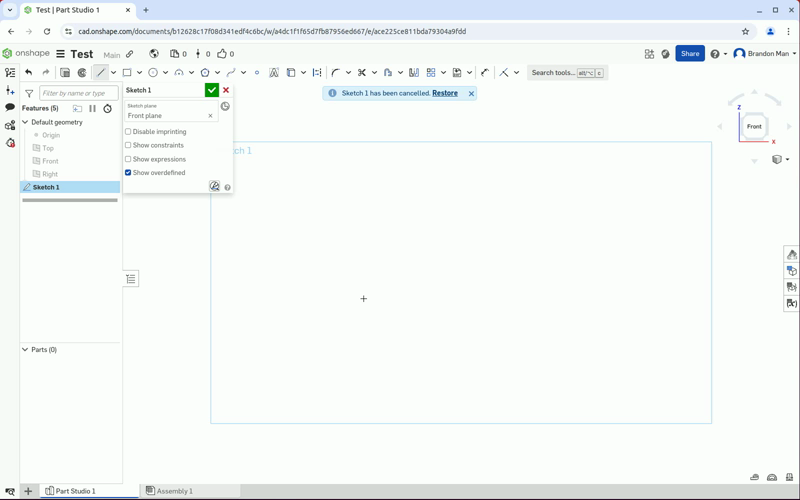
key_up(shift)
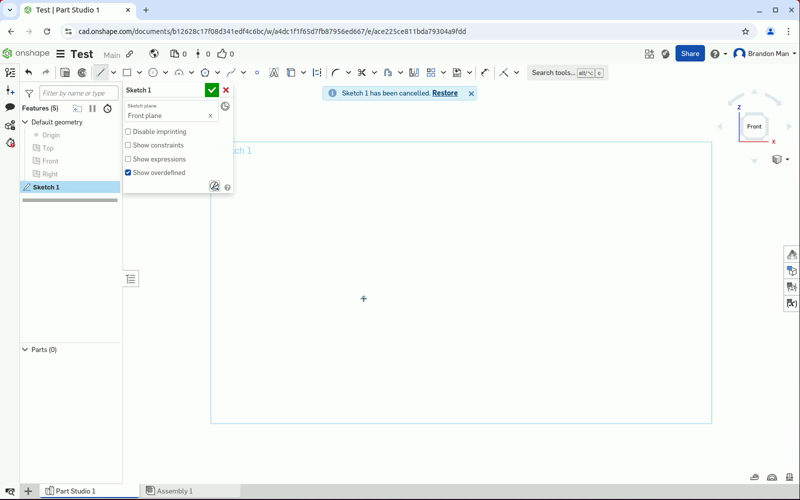
key_down(shift)
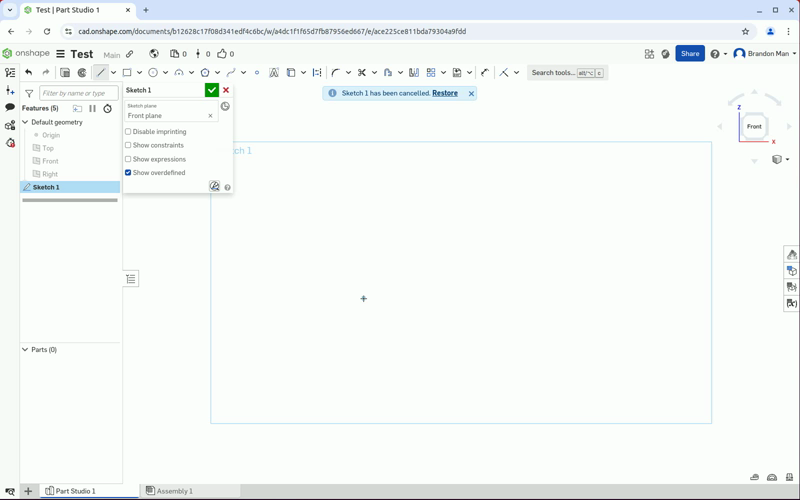
mouse_move(557, 298)
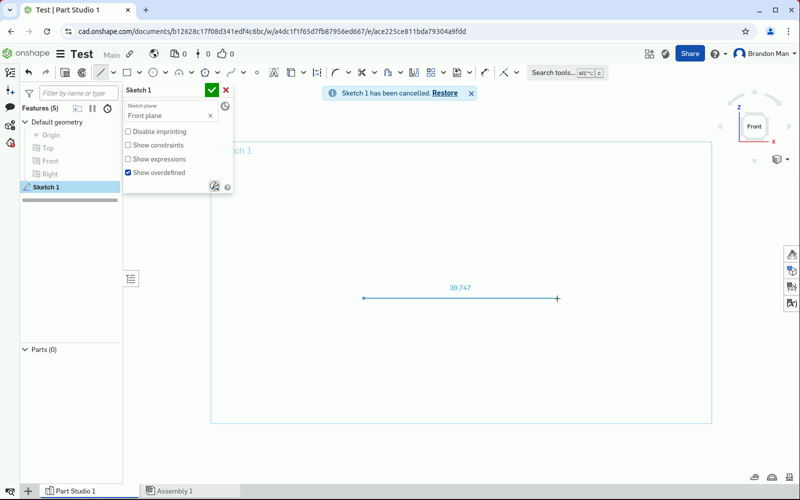
click(557, 298)
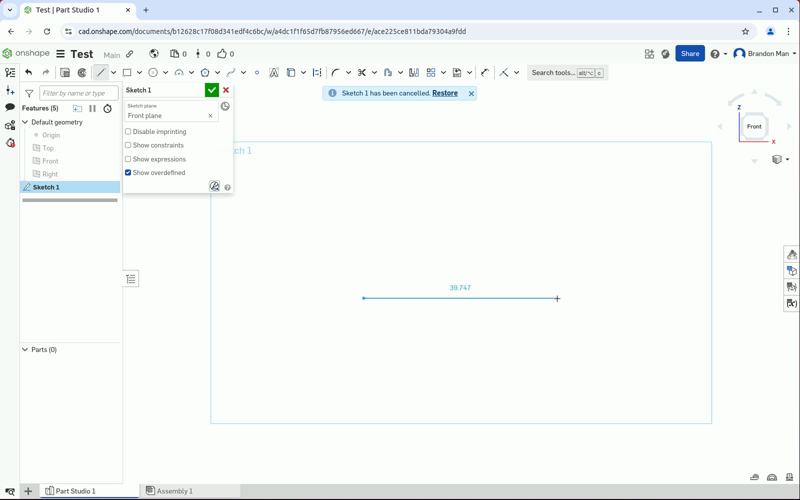
key_up(shift)
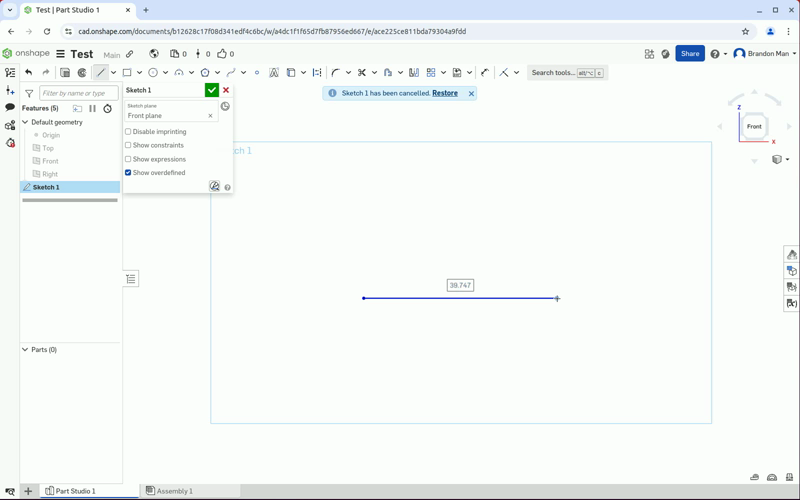
key(esc)
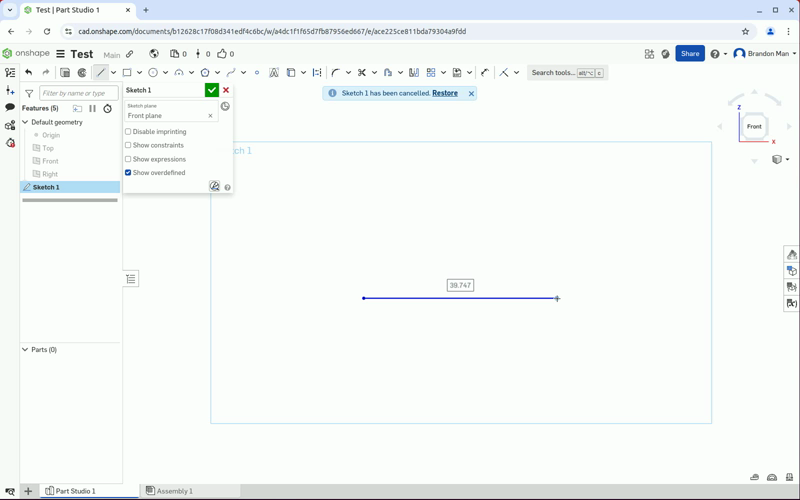
key(a)
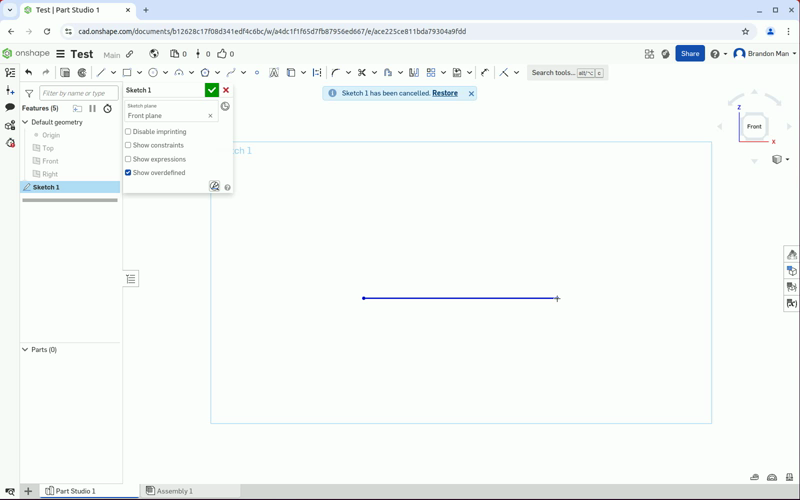
mouse_move(557, 298)
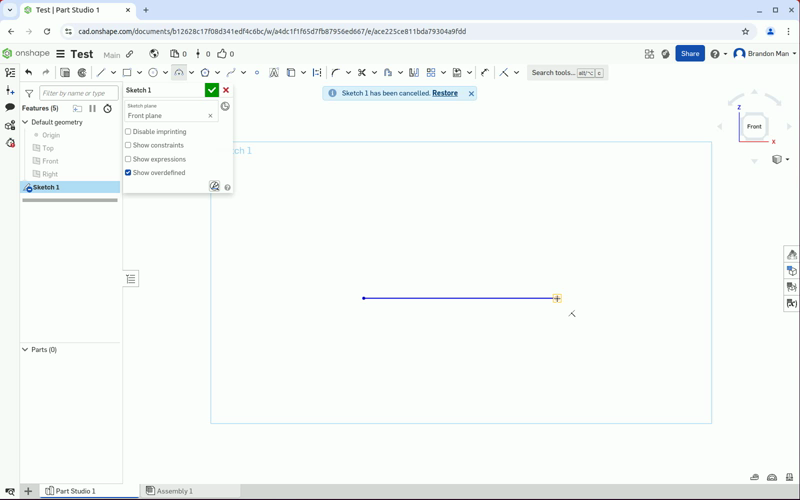
click(557, 298)
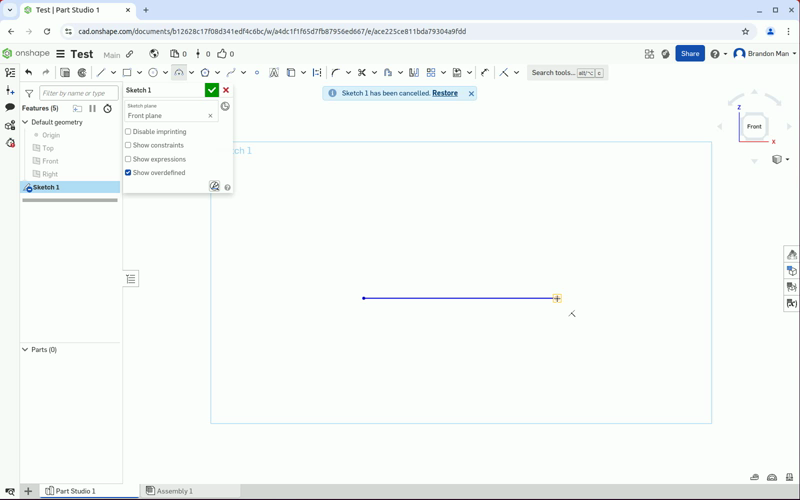
key_down(shift)
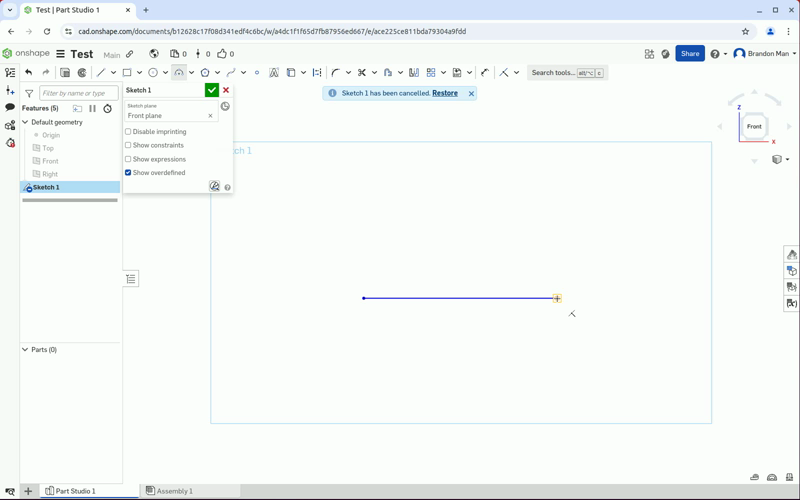
mouse_move(557, 267)
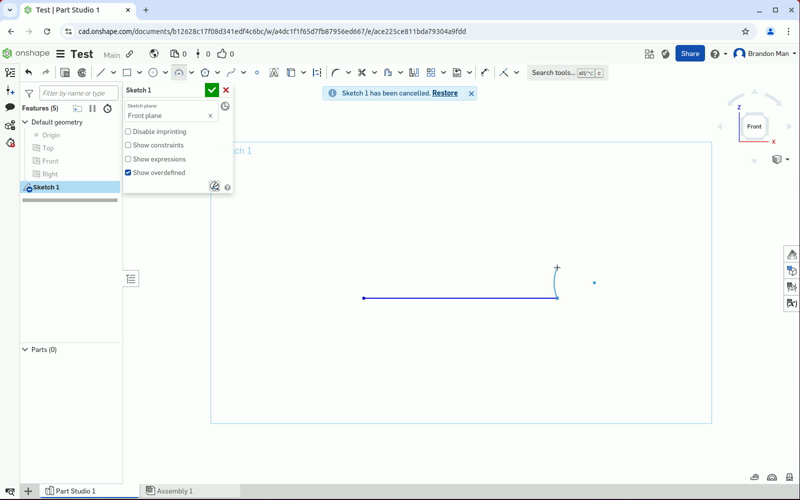
click(557, 267)
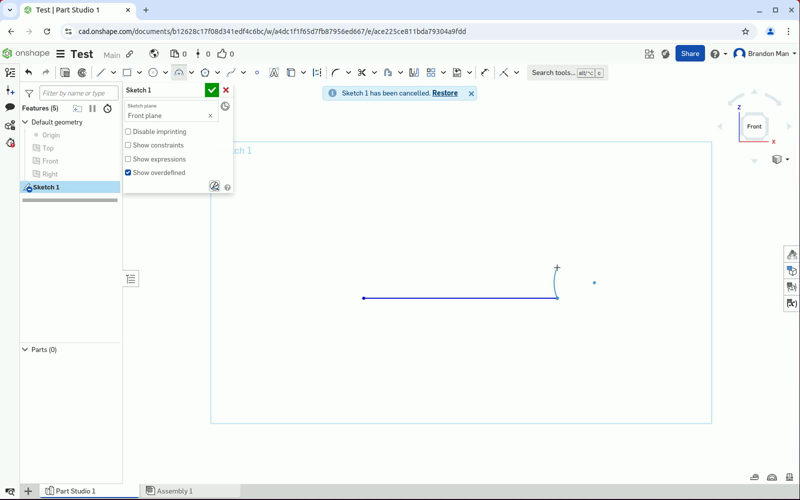
mouse_move(572, 282)
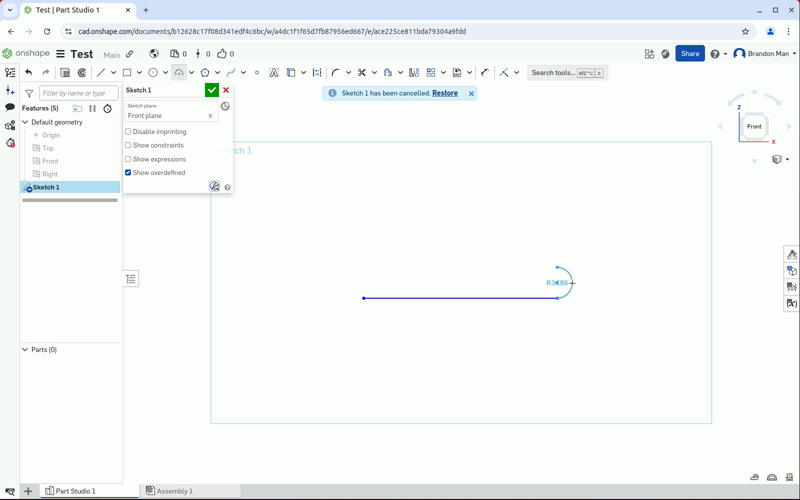
click(572, 282)
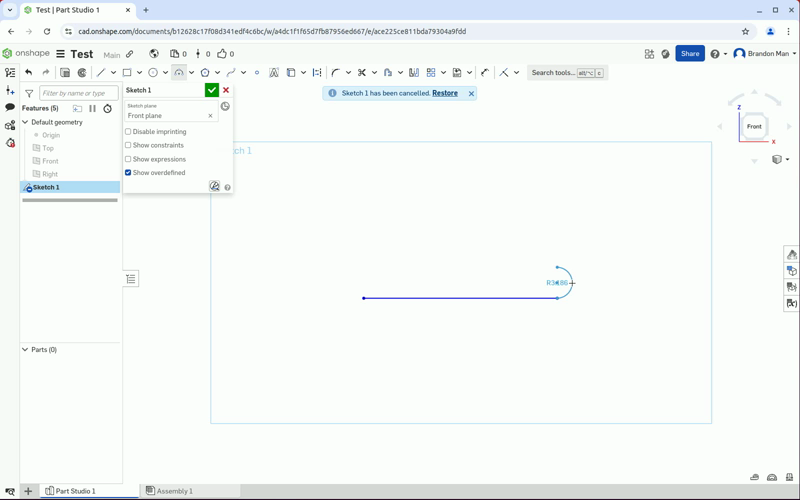
key_up(shift)
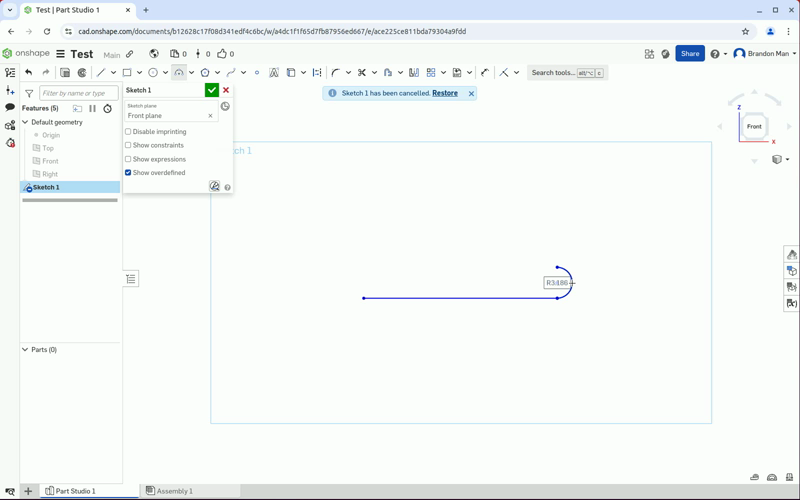
key(esc)
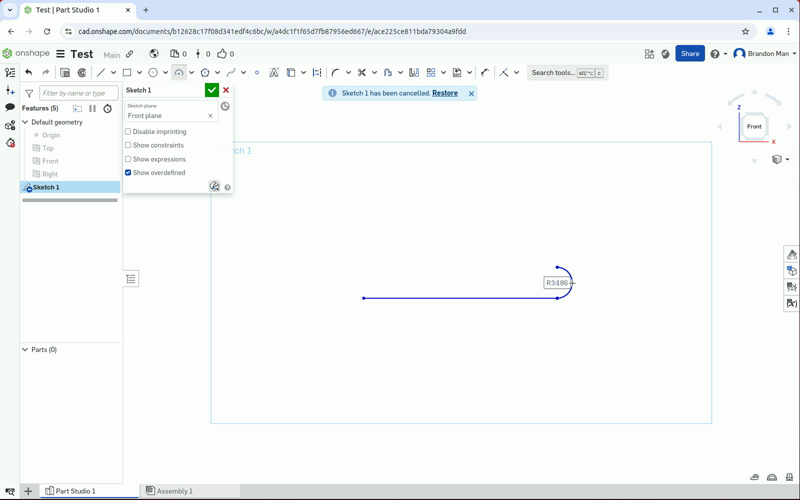
key(l)
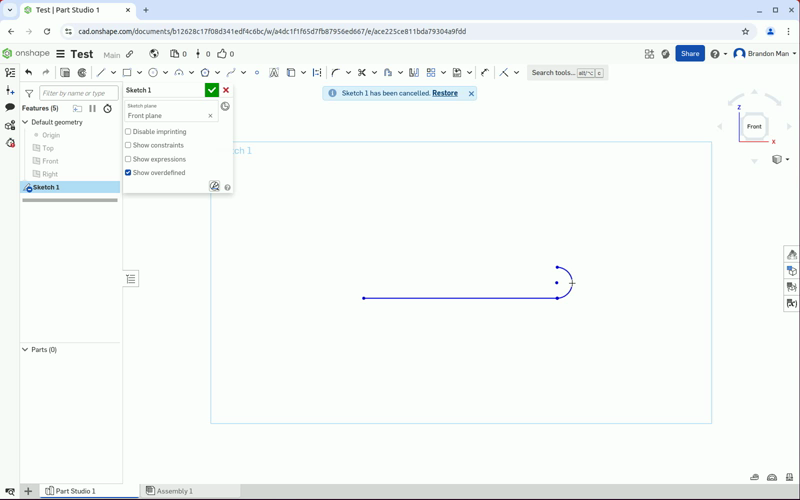
mouse_move(557, 267)
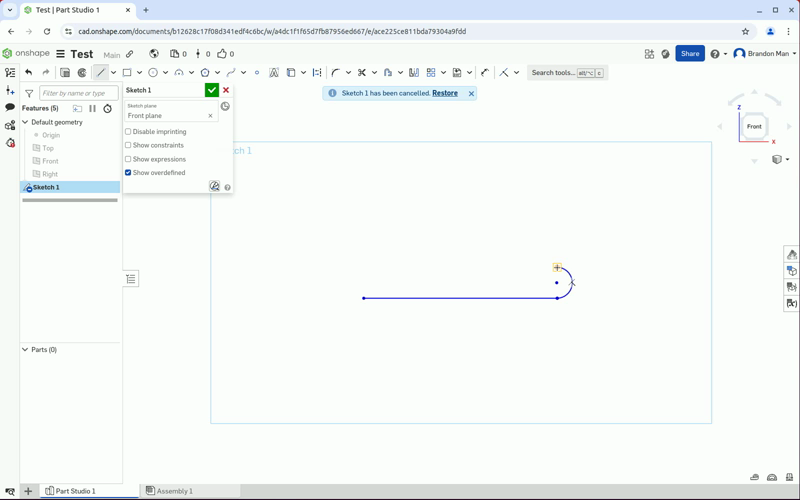
click(557, 267)
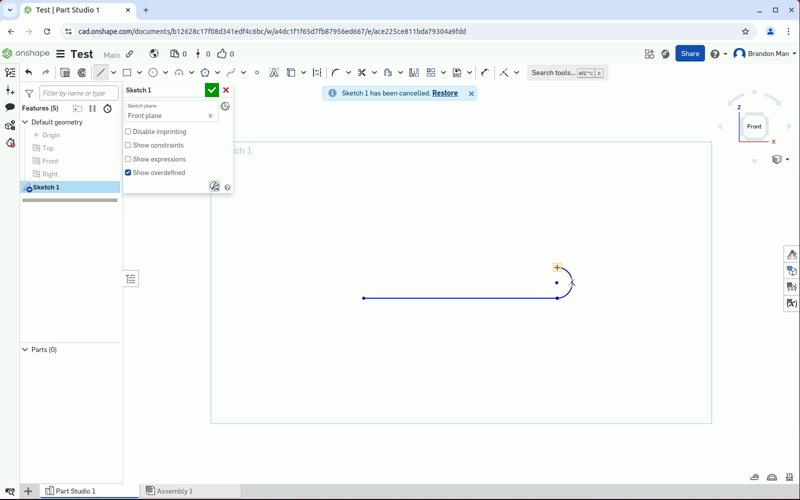
key_down(shift)
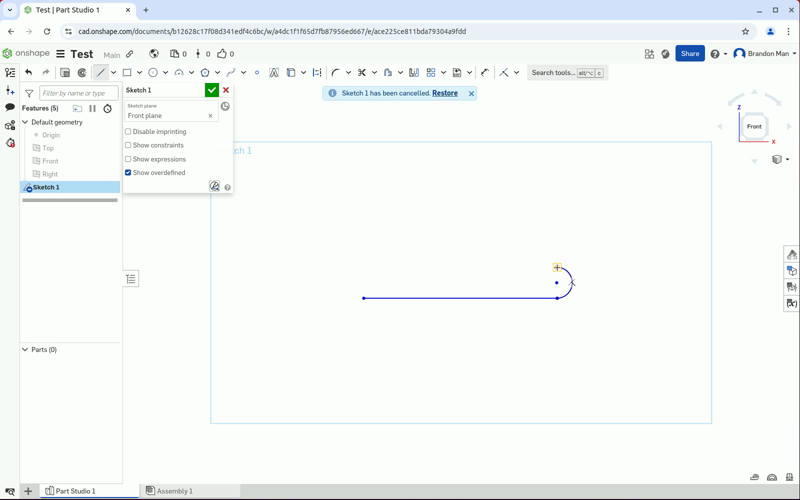
mouse_move(363, 267)
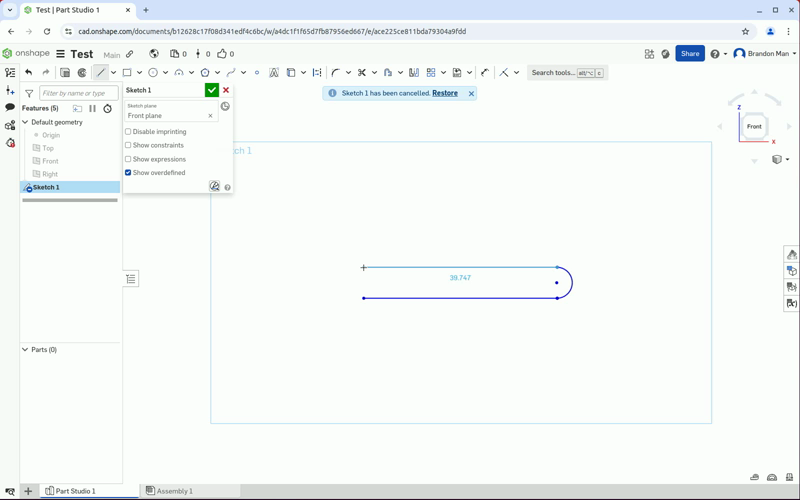
click(363, 267)
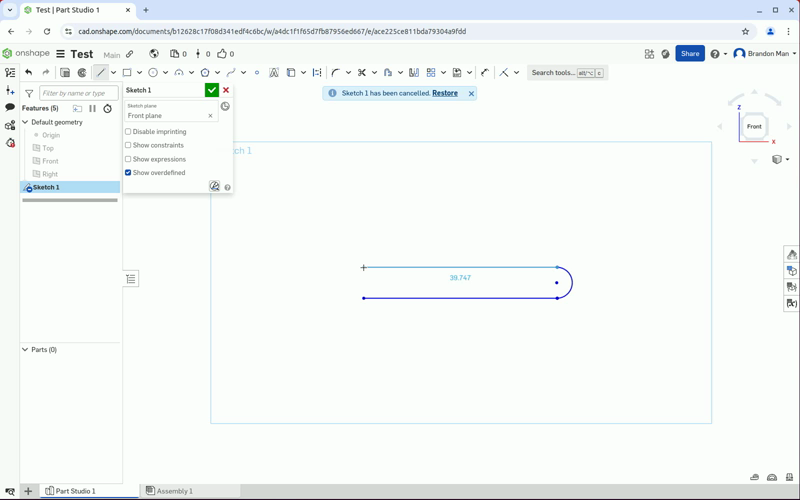
key_up(shift)
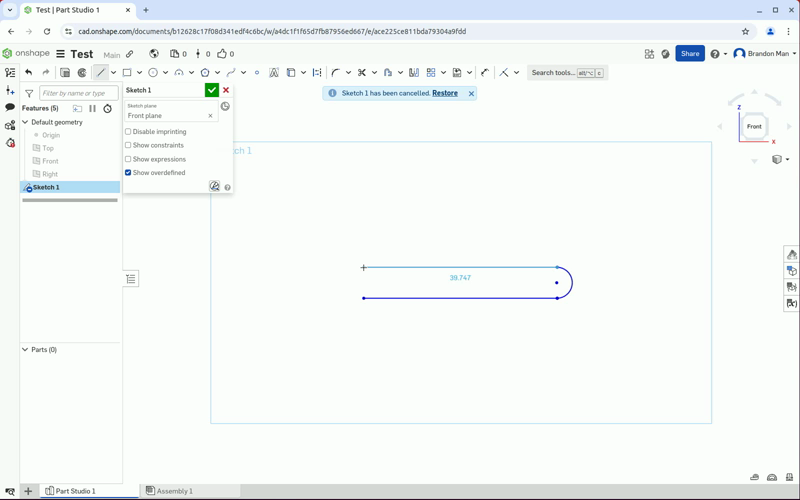
key(esc)
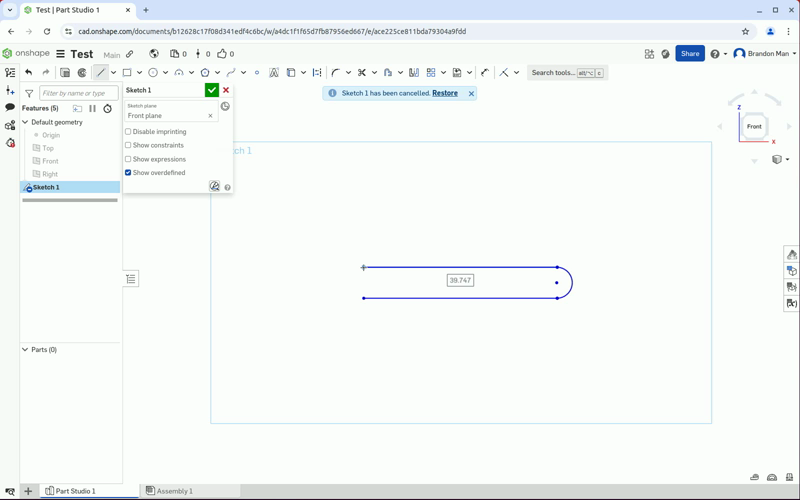
key(a)
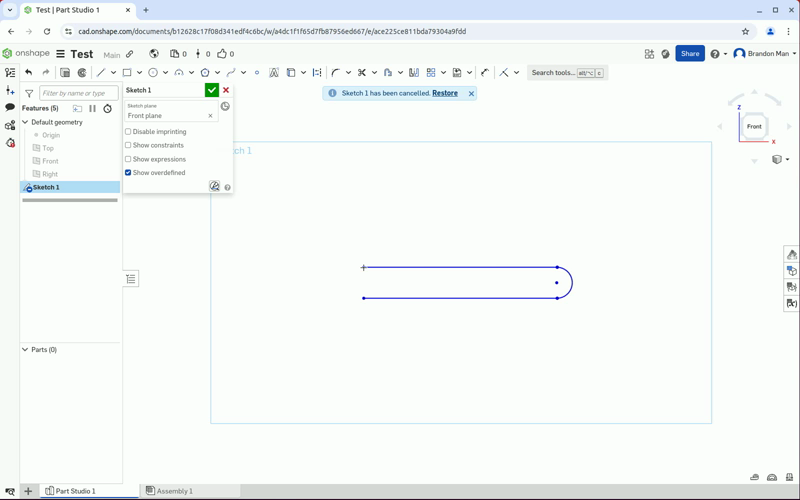
mouse_move(363, 267)
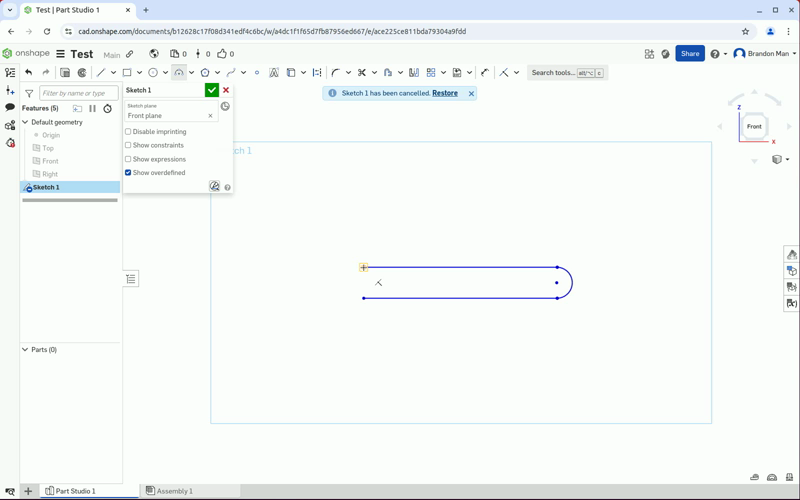
click(363, 267)
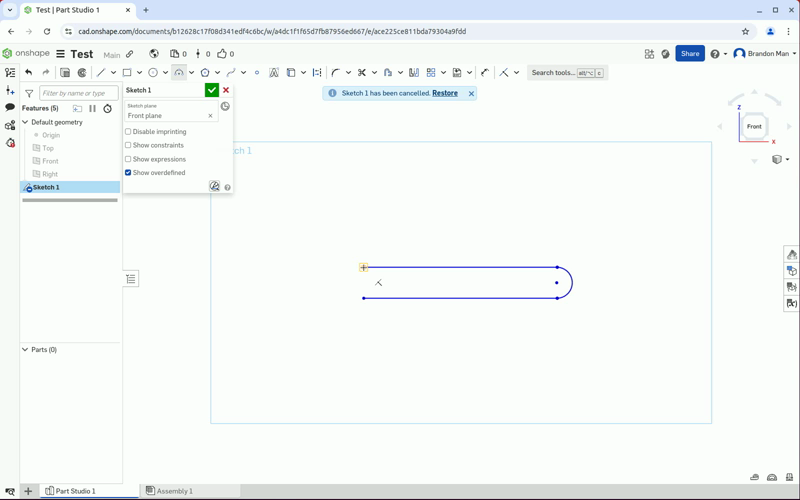
mouse_move(363, 298)
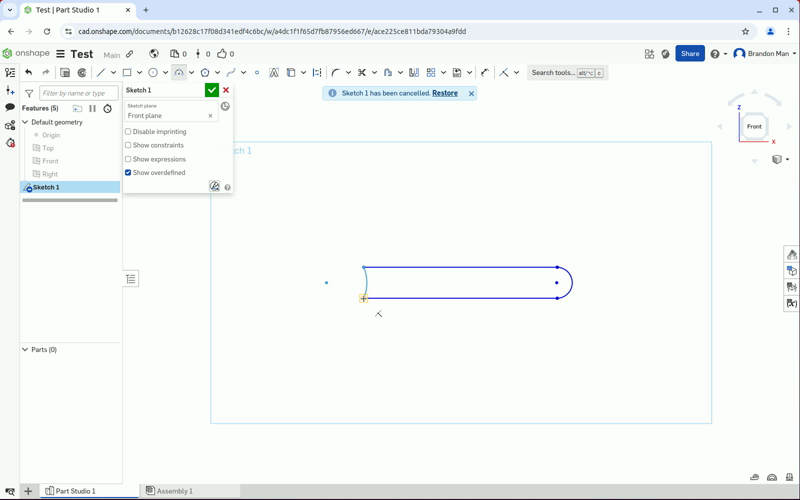
click(363, 298)
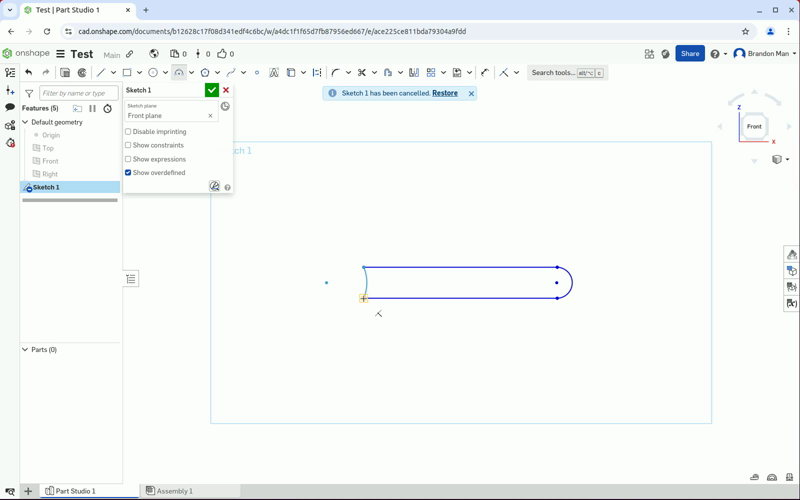
key_down(shift)
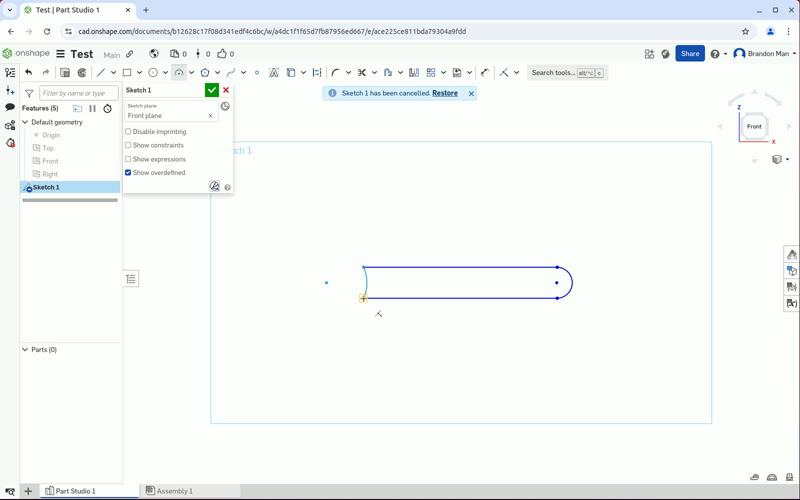
mouse_move(348, 282)
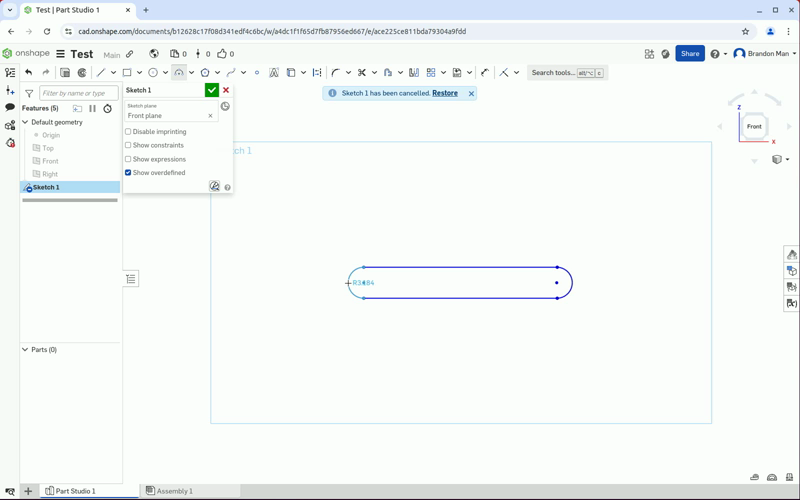
click(348, 282)
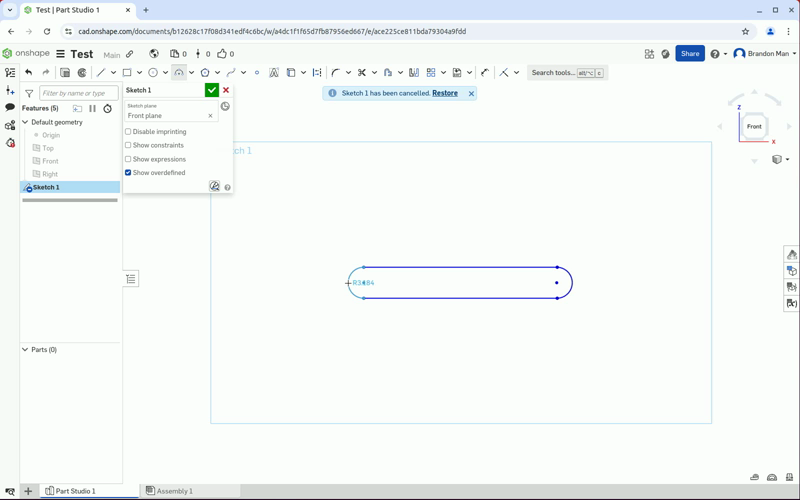
key_up(shift)
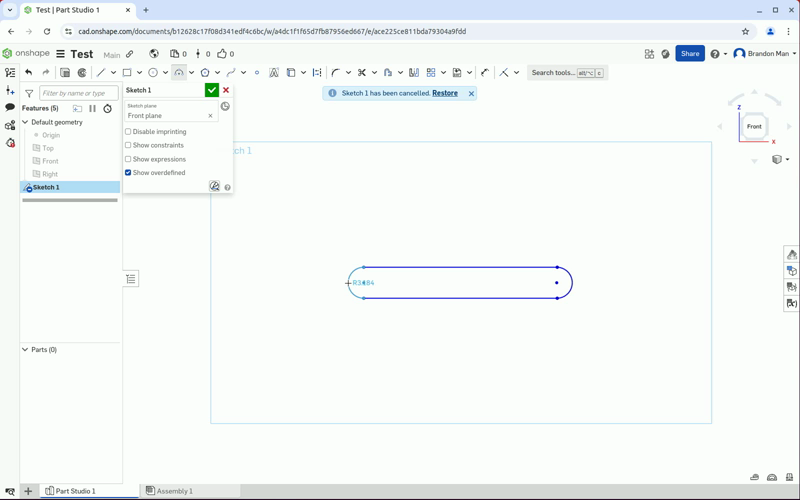
key(esc)
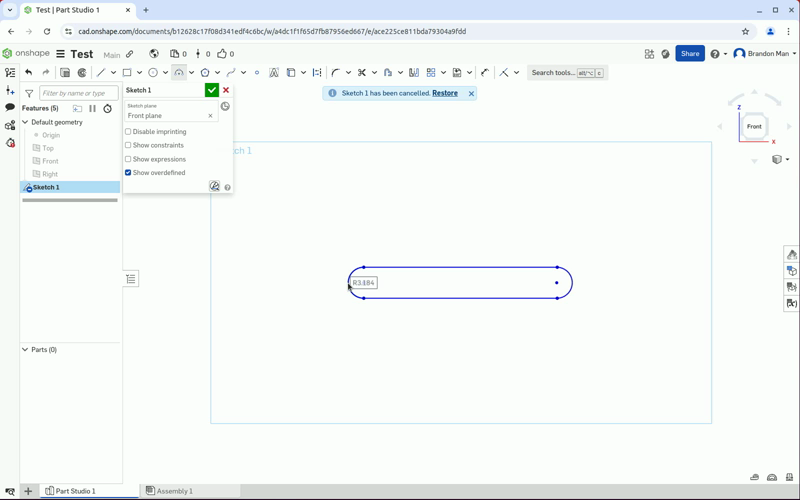
key(c)
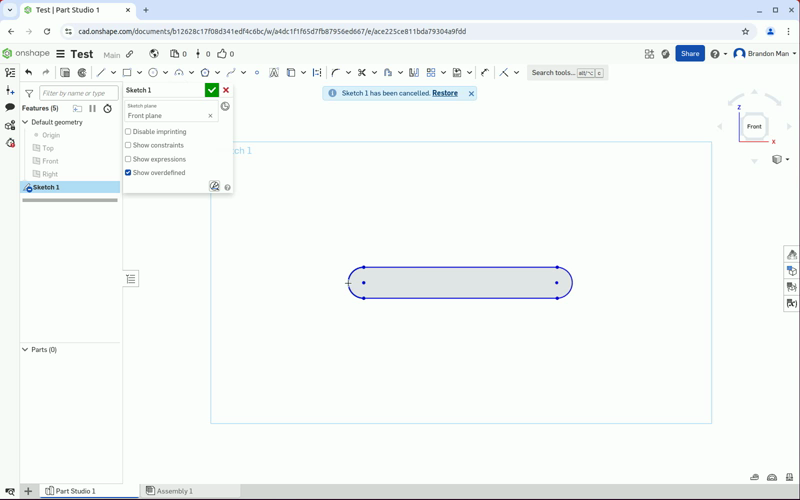
key_down(shift)
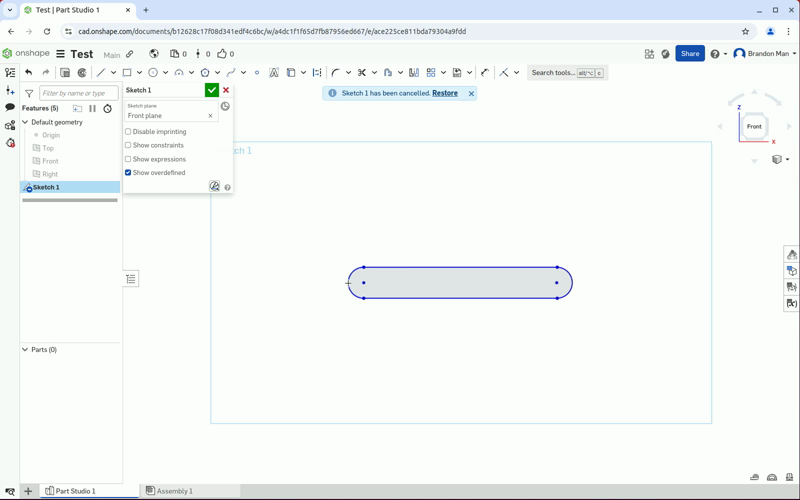
mouse_move(363, 282)
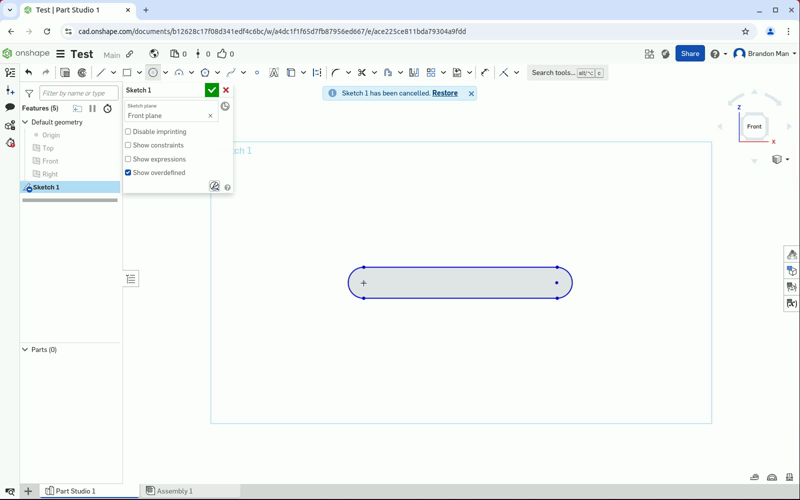
click(363, 282)
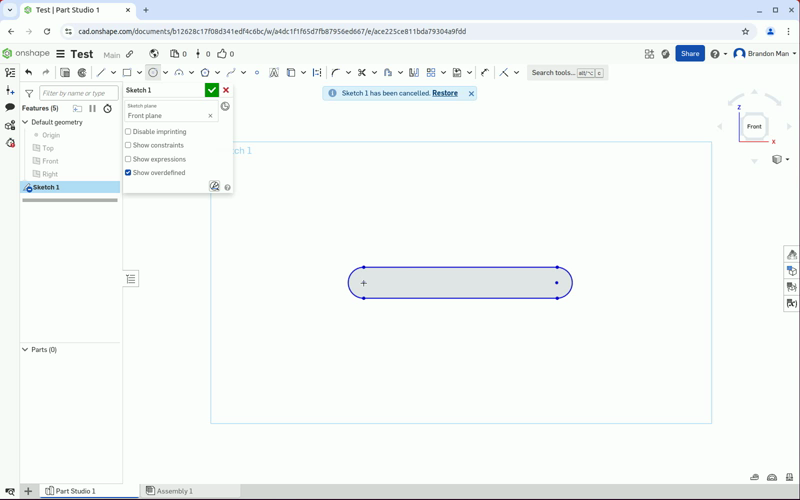
key_up(shift)
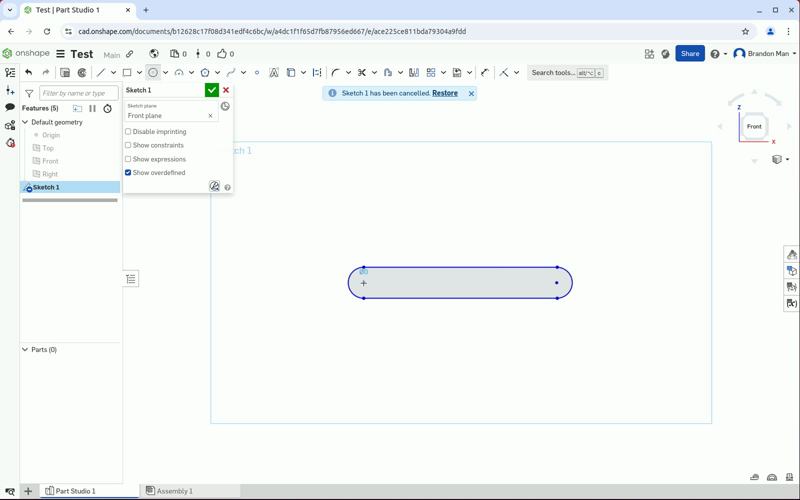
mouse_move(372, 282)
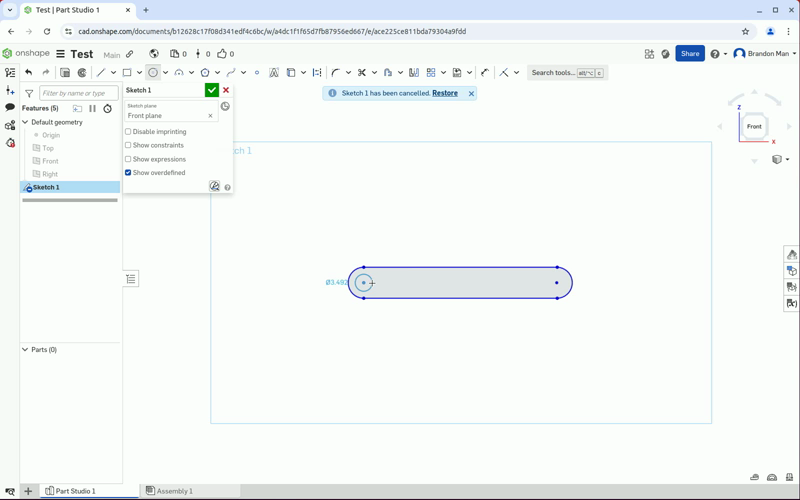
click(372, 282)
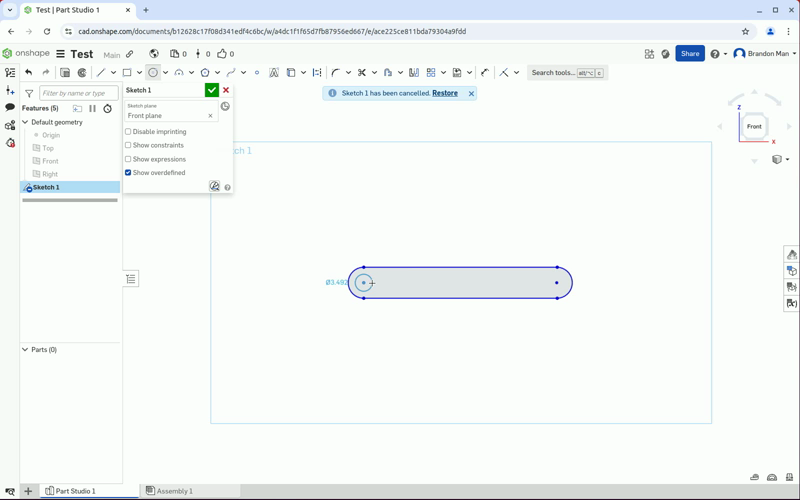
key(esc)
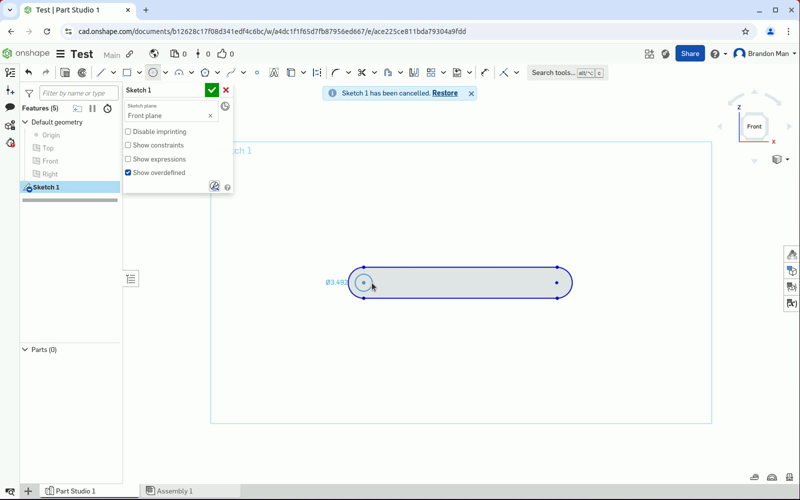
key(c)
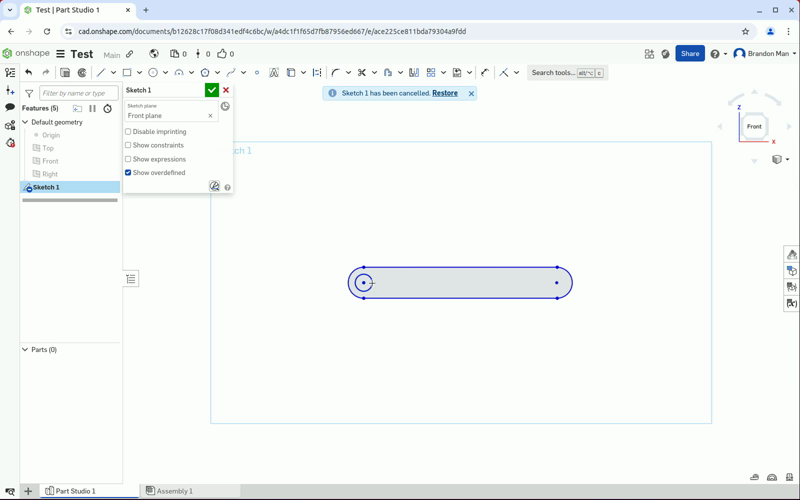
key_down(shift)
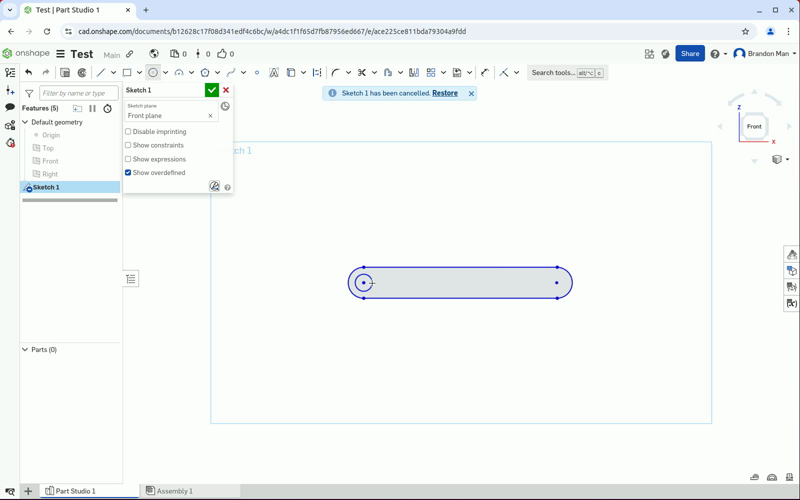
mouse_move(557, 282)
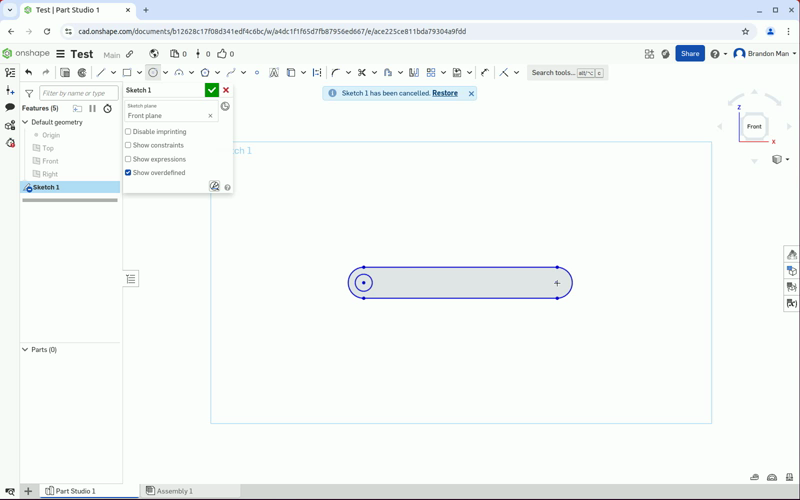
click(557, 282)
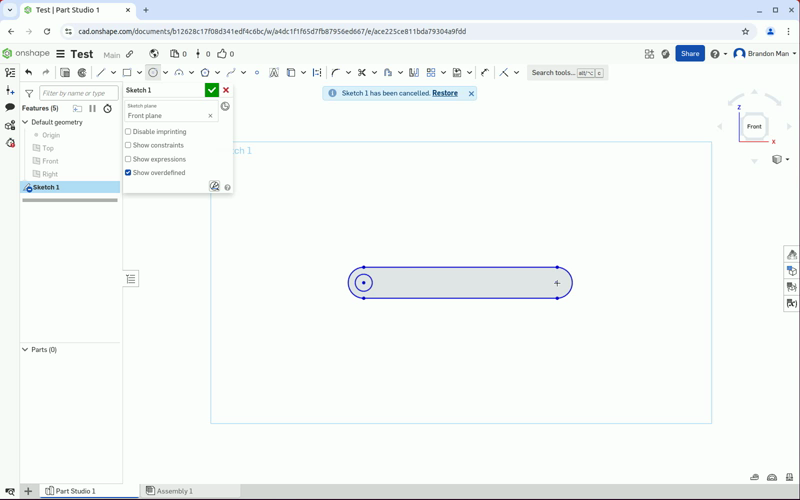
key_up(shift)
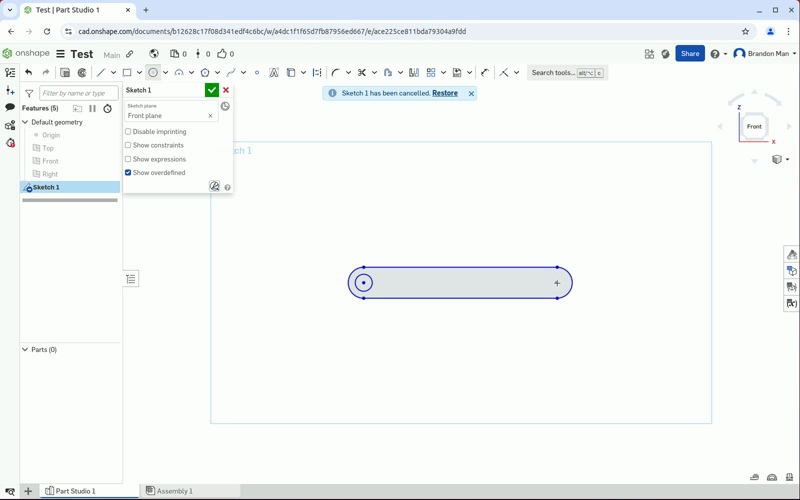
mouse_move(565, 282)
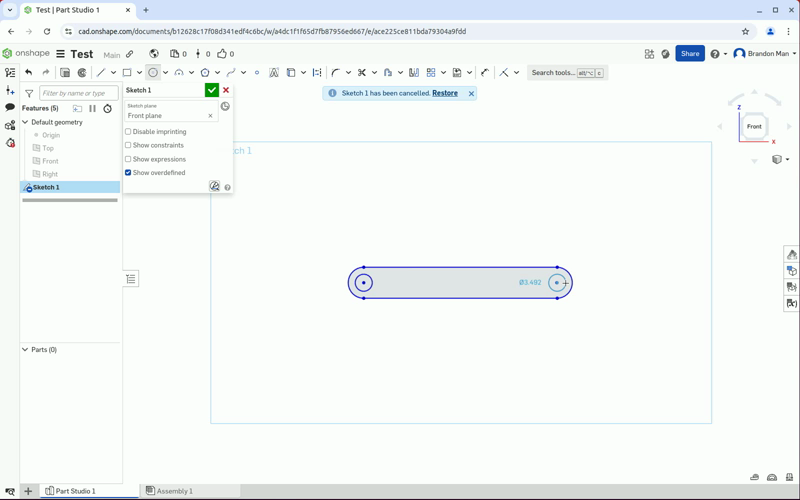
click(565, 282)
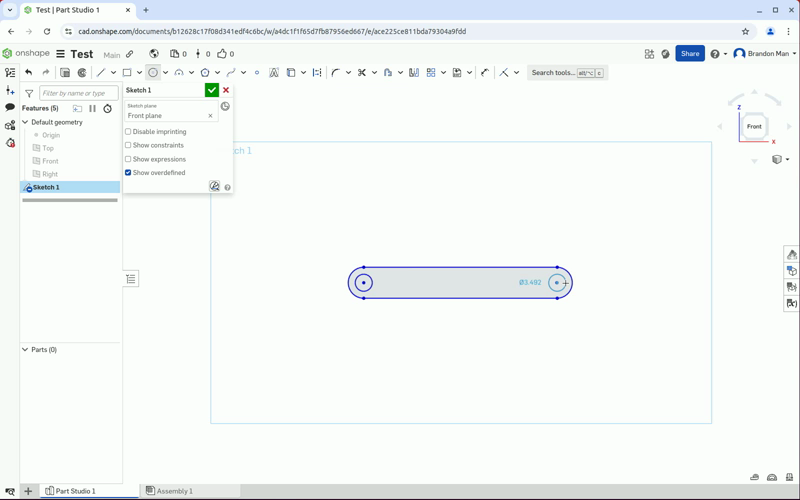
key(esc)
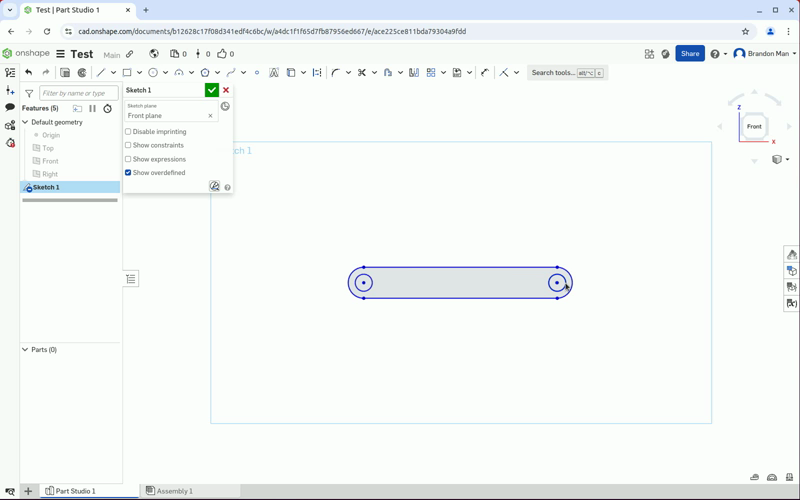
mouse_move(534, 293)
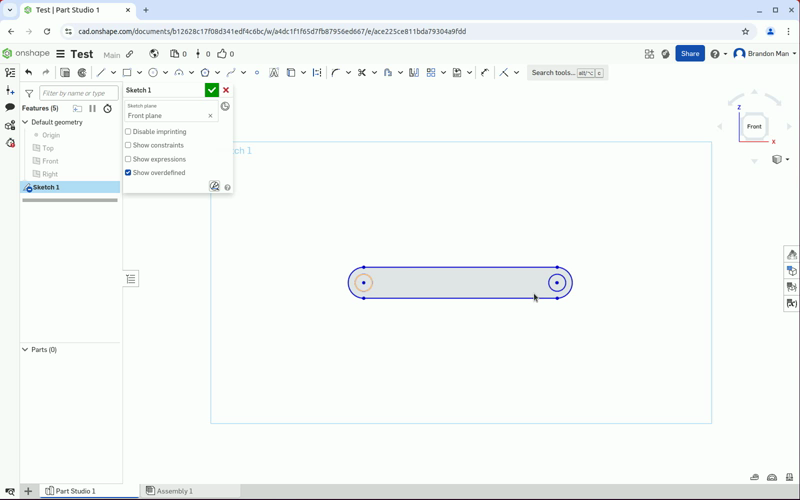
click(534, 293)
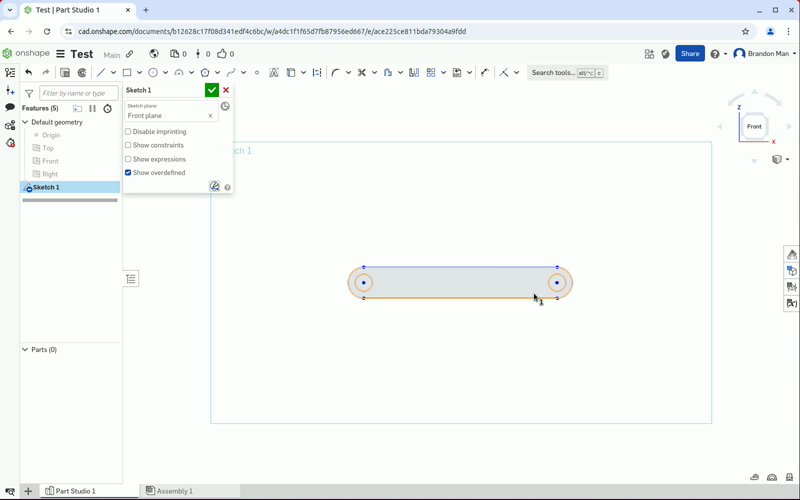
mouse_move(73, 352)
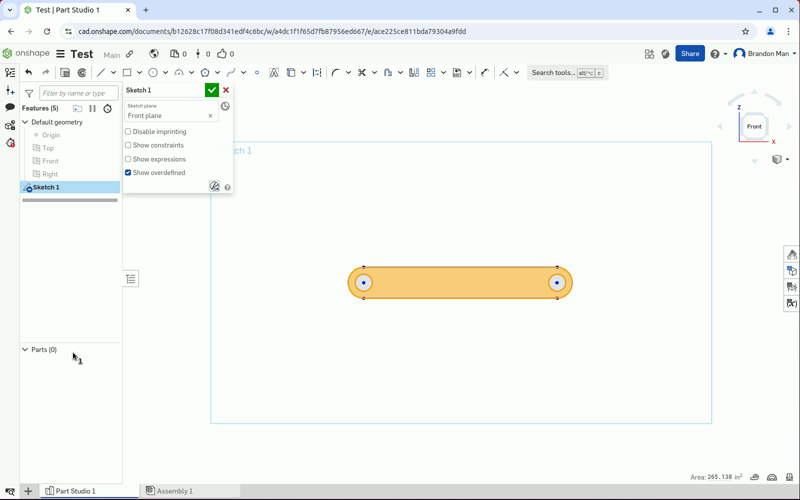
key(shift+y)
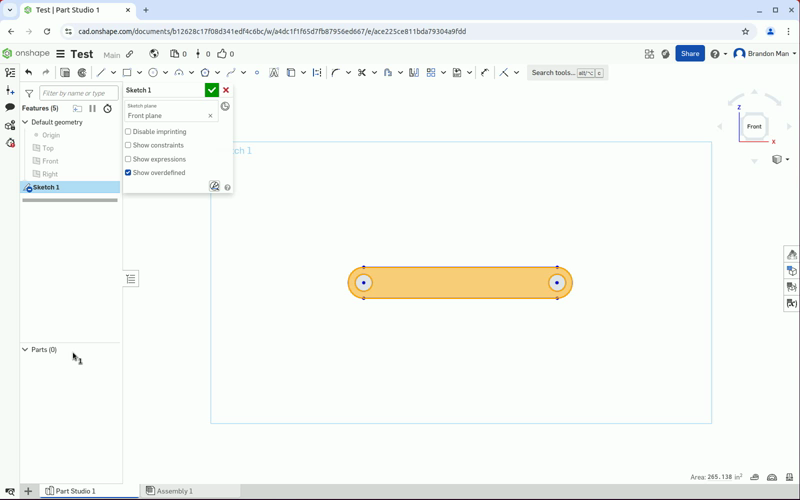
key(shift+e)
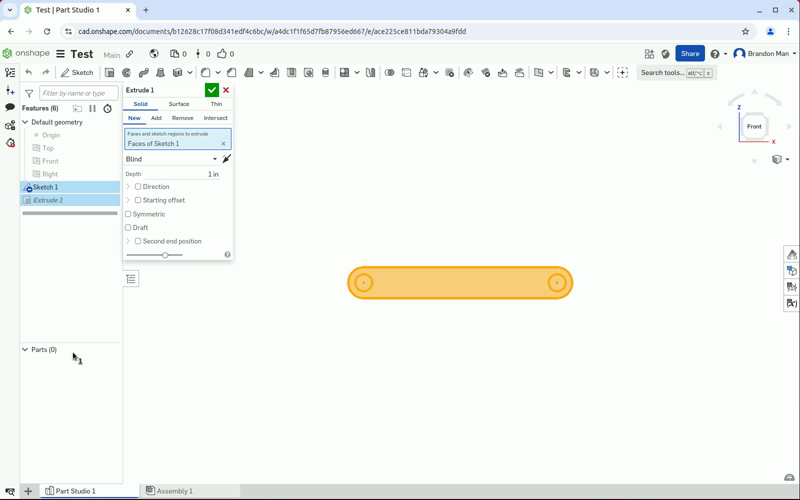
mouse_move(143, 106)
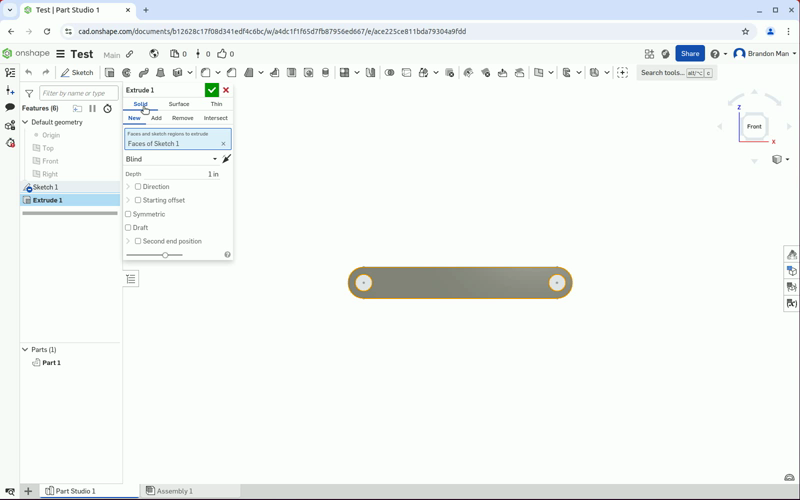
click(143, 106)
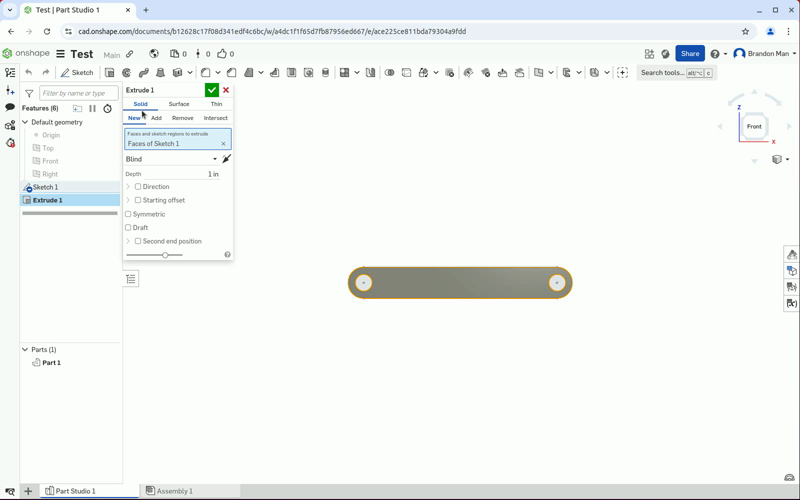
mouse_move(137, 120)
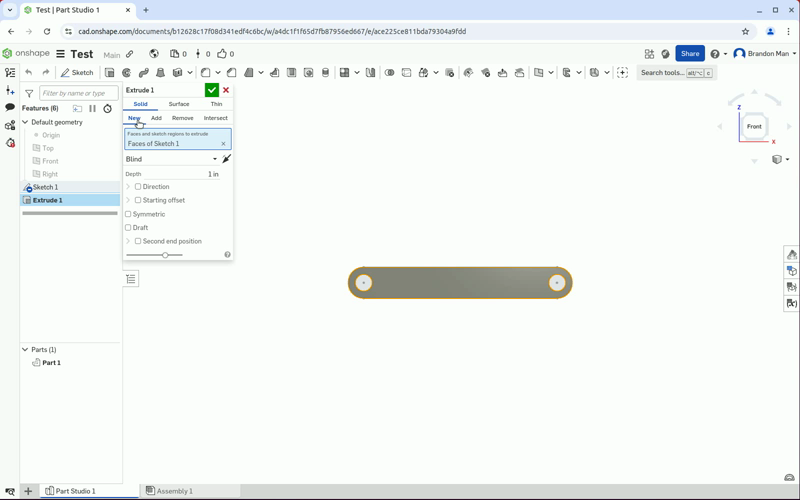
click(137, 120)
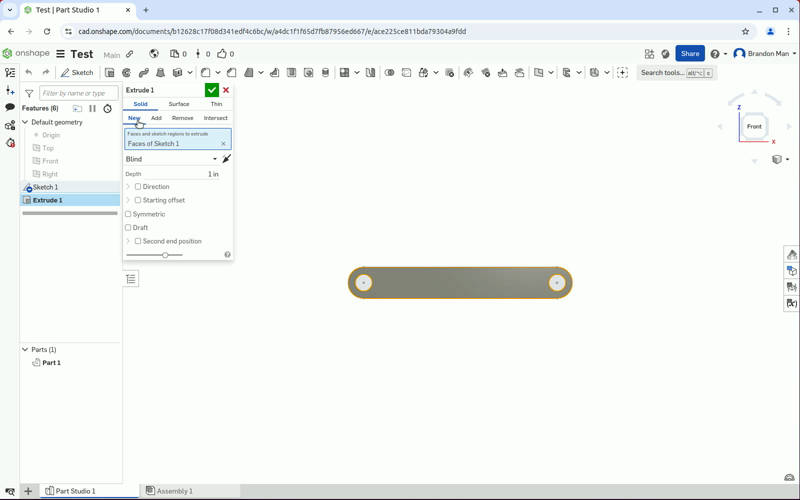
key(tab, 4)
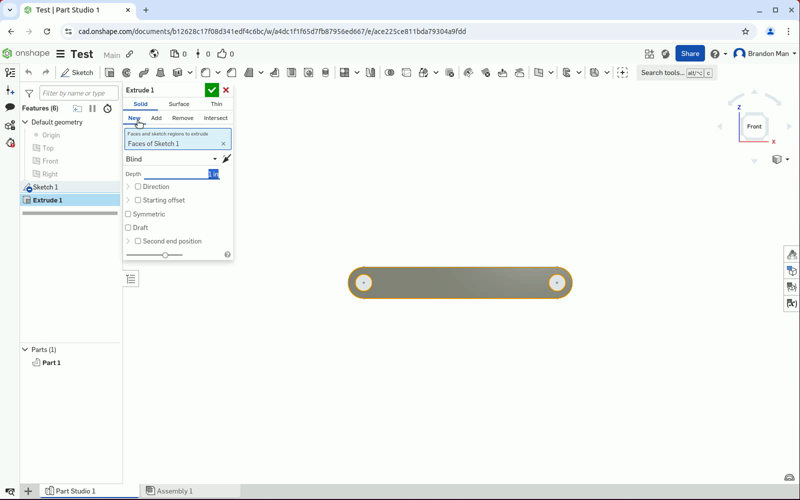
text(1.926)
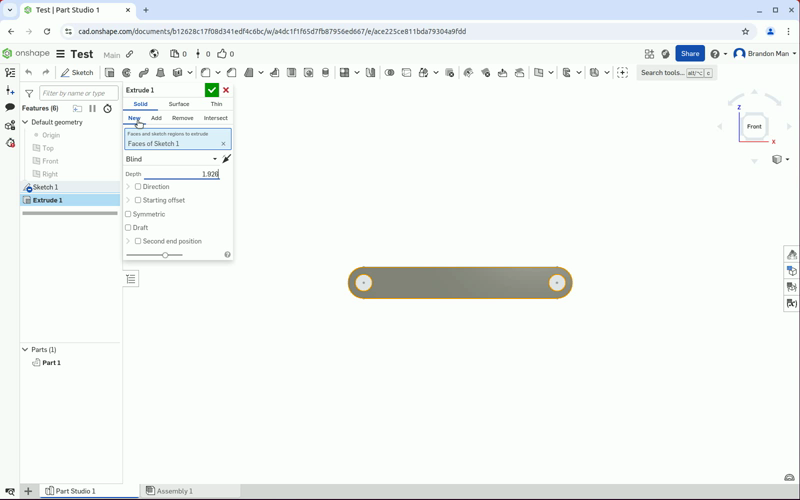
key(enter)
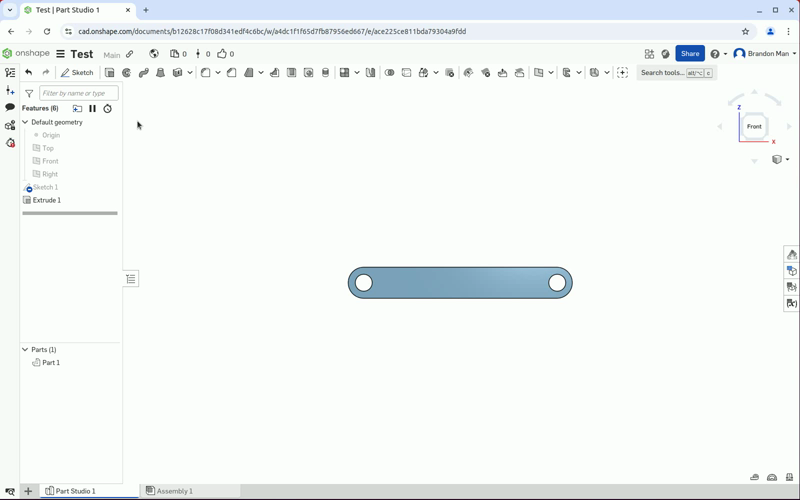
key(shift+h)
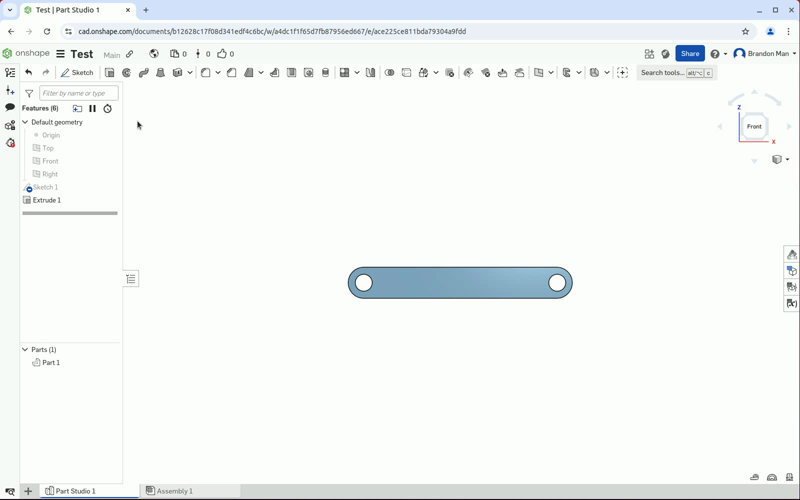
key(shift+h)
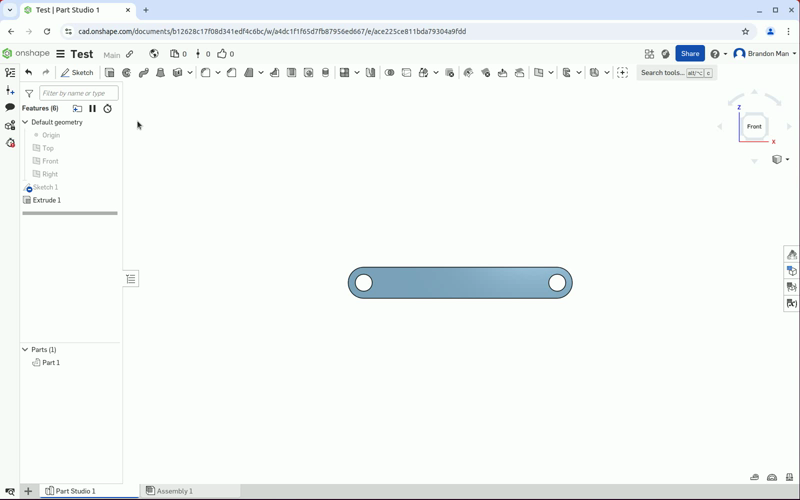
mouse_move(73, 189)
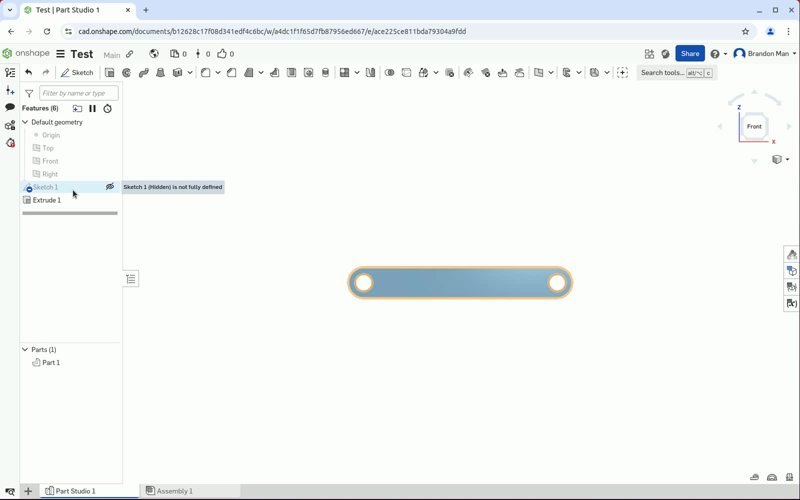
click(73, 189)
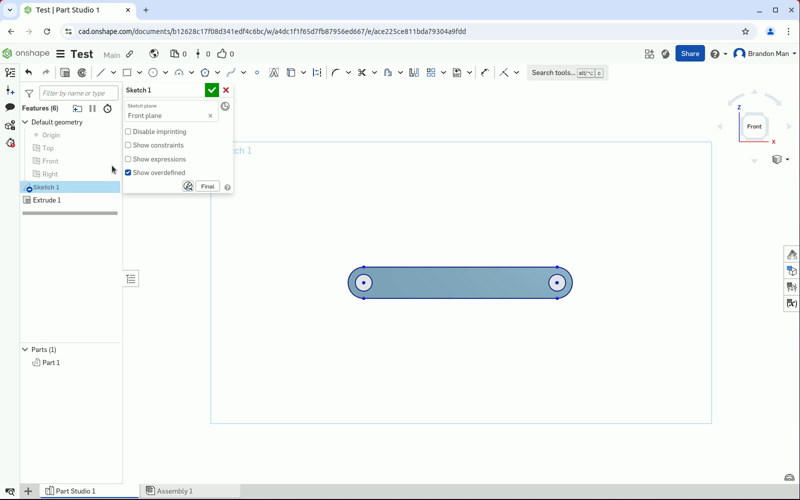
mouse_move(229, 92)
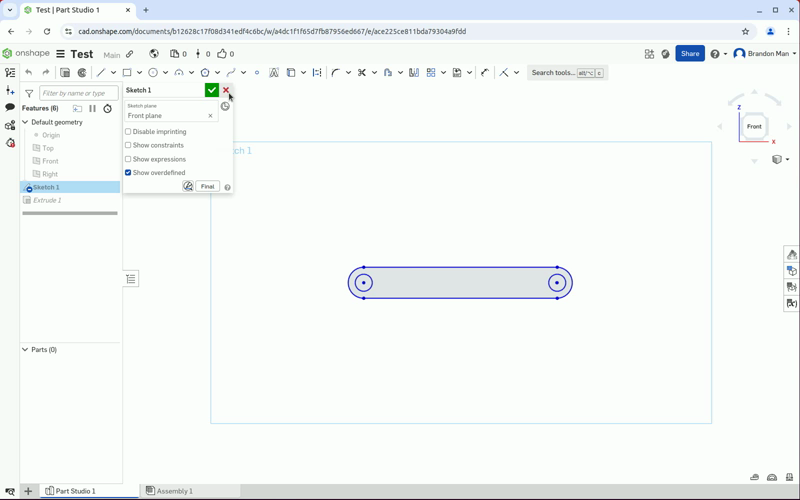
click(229, 92)
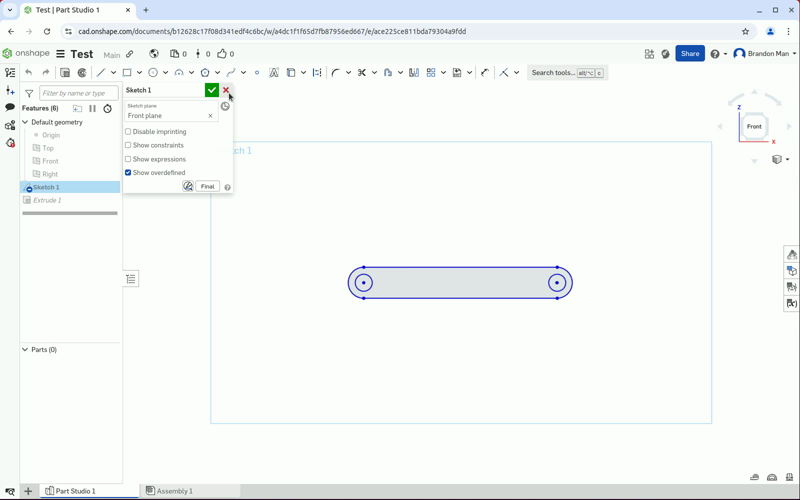
key(shift+s)
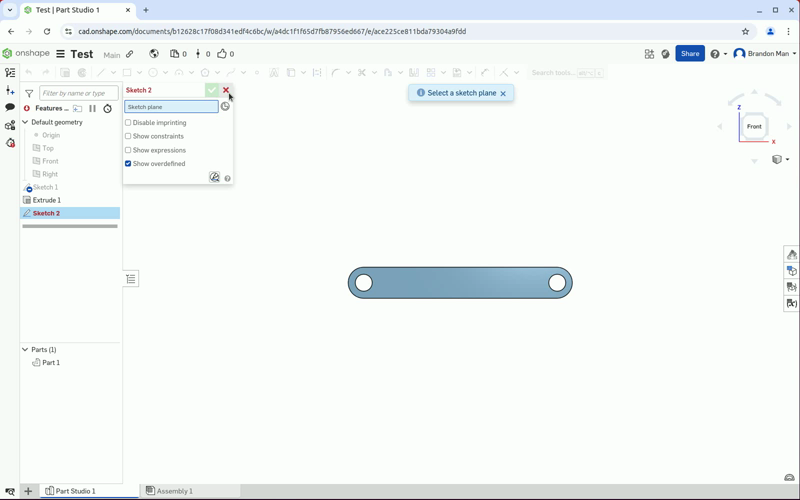
mouse_move(73, 163)
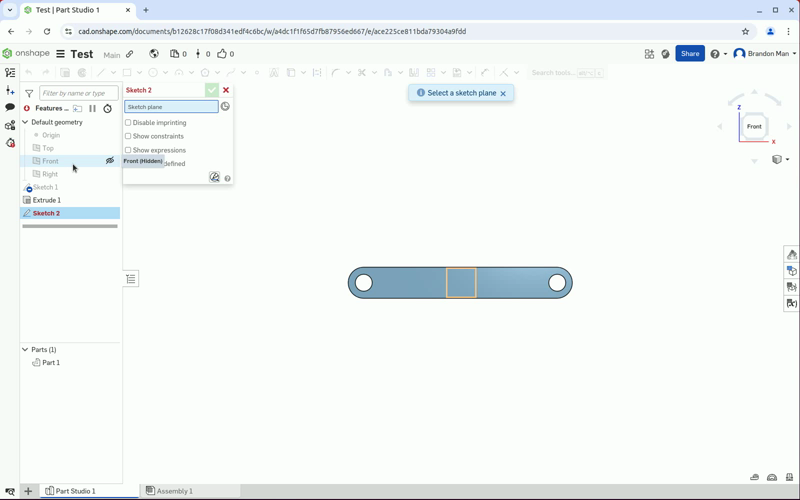
click(73, 163)
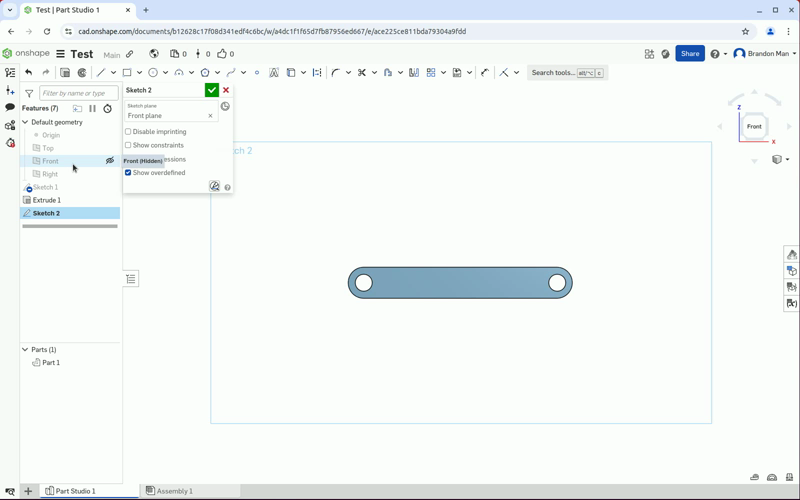
mouse_move(73, 352)
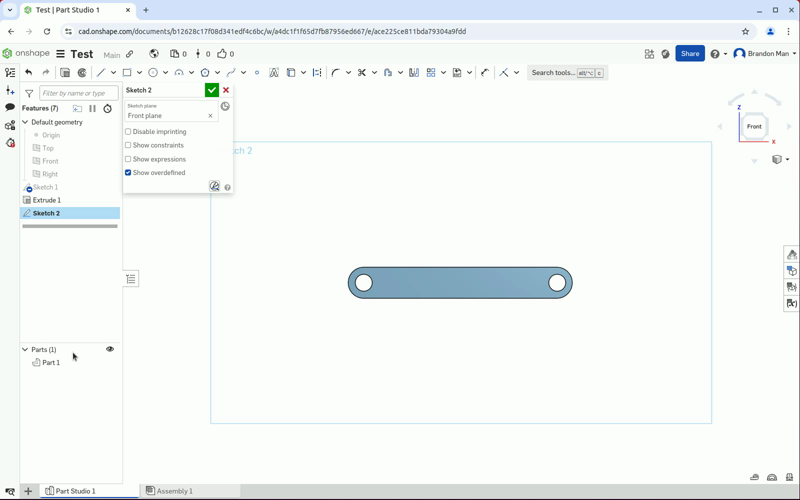
key(y)
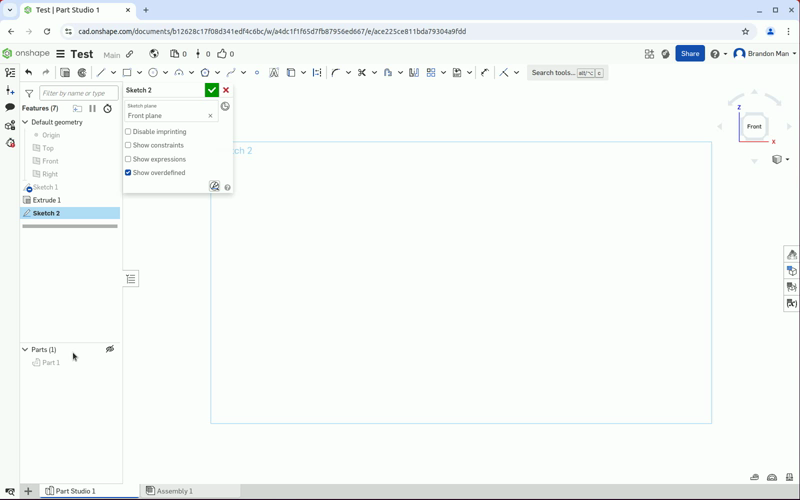
key(c)
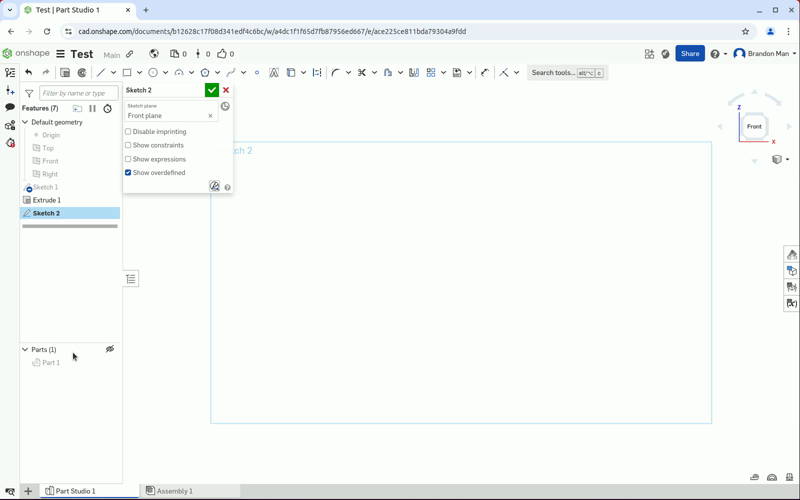
key_down(shift)
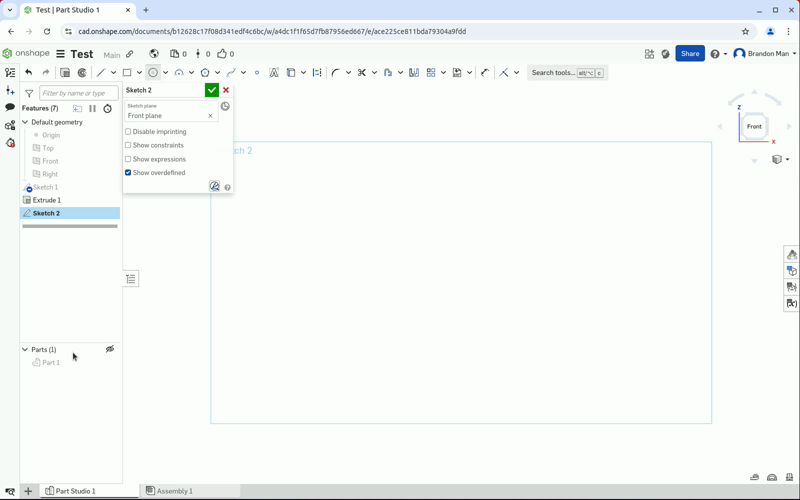
mouse_move(364, 282)
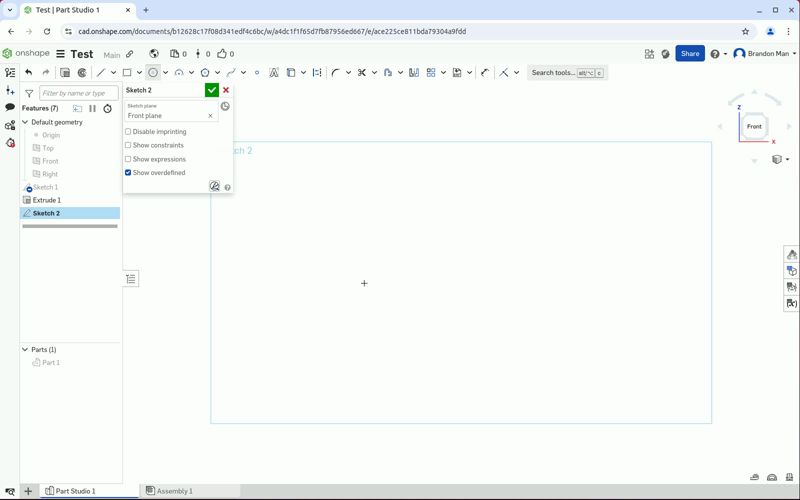
click(364, 282)
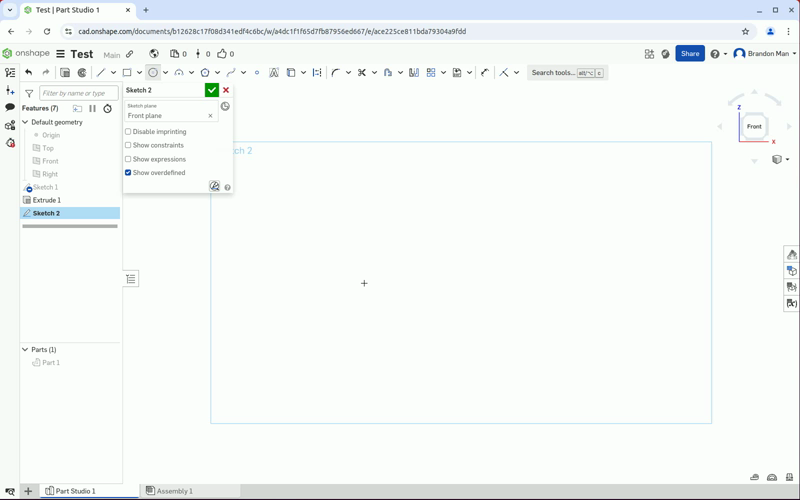
key_up(shift)
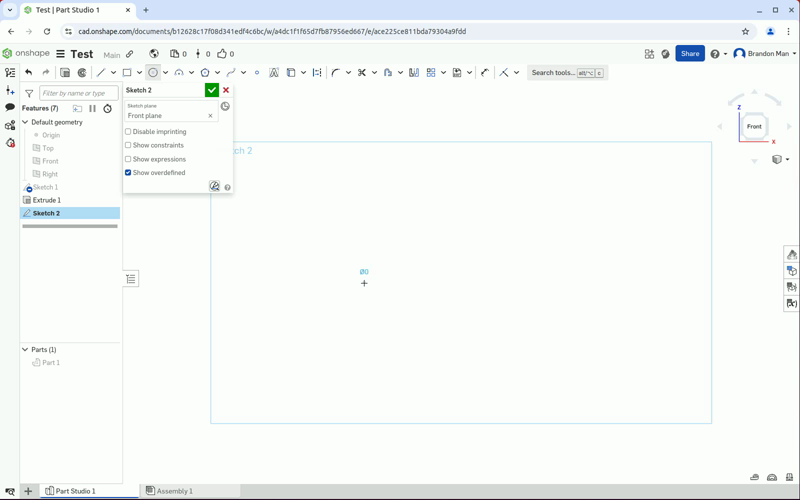
mouse_move(371, 282)
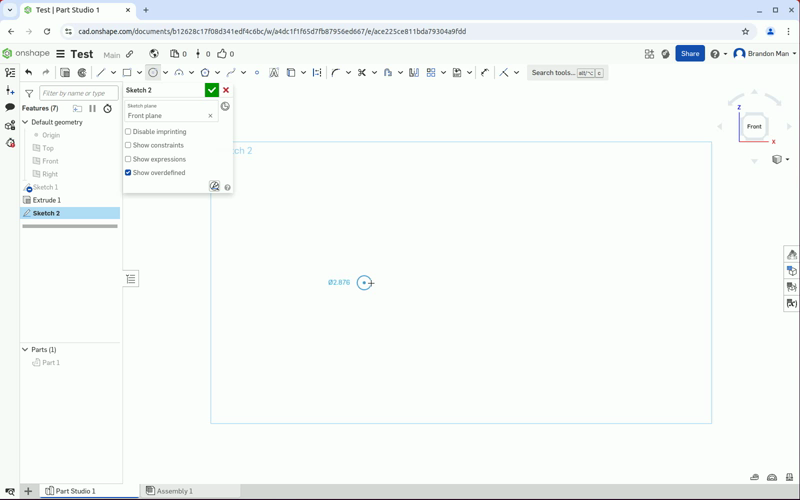
click(371, 282)
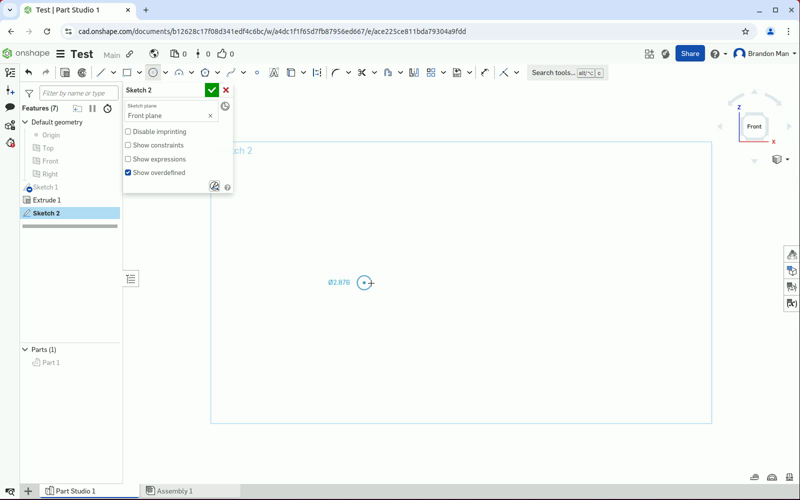
key(esc)
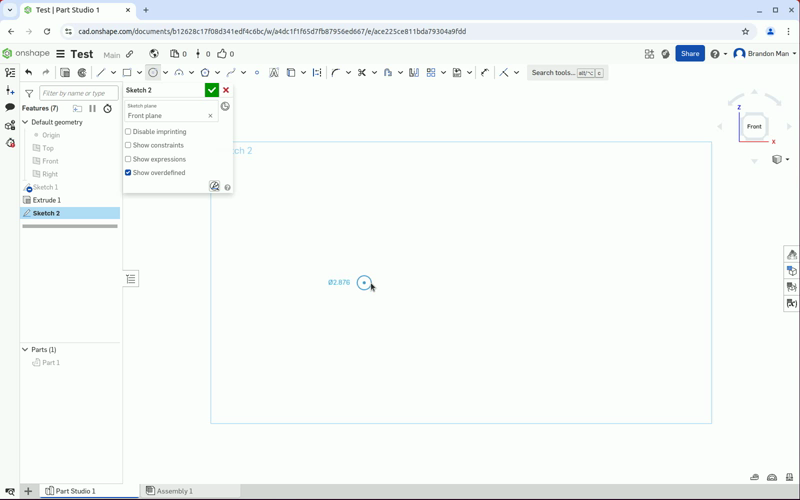
mouse_move(364, 288)
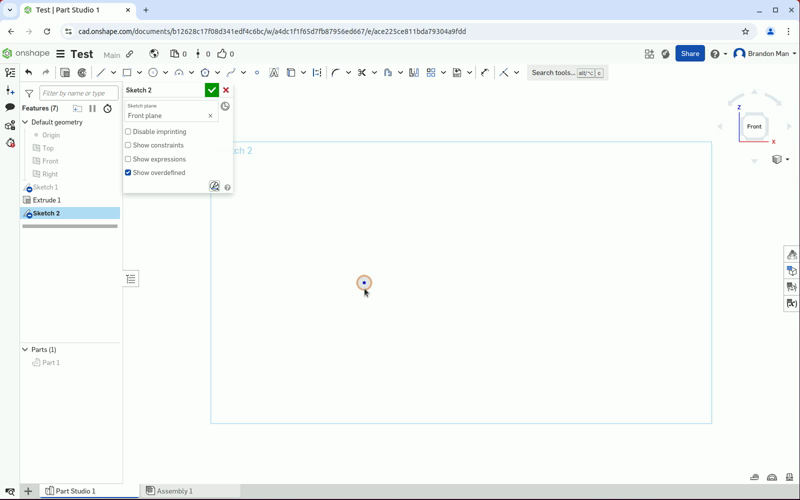
scroll(6)
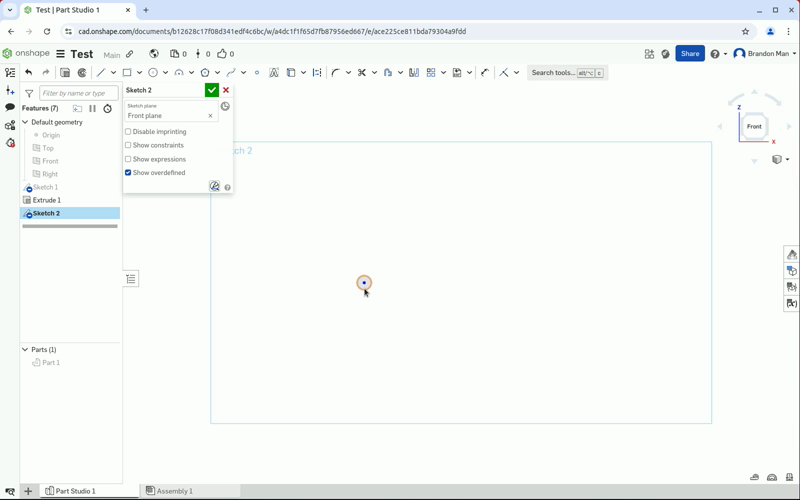
scroll(6)
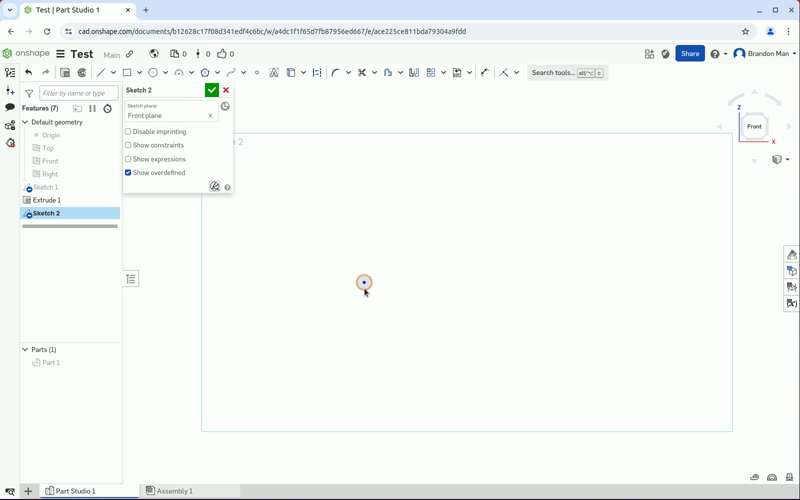
scroll(6)
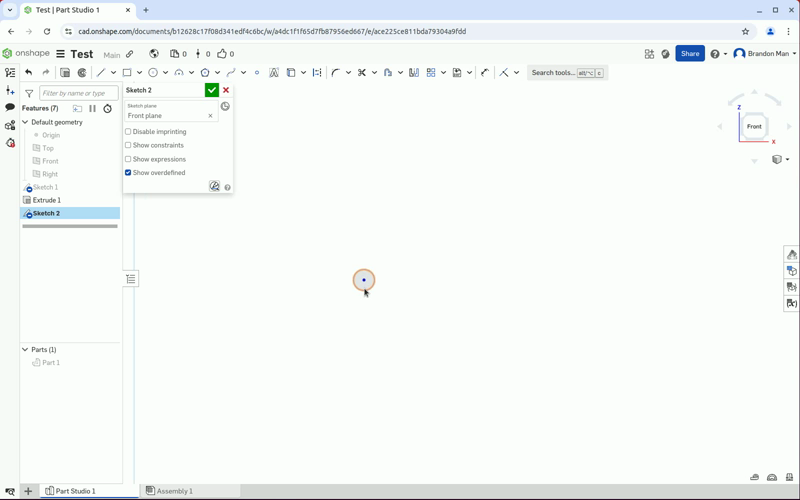
scroll(6)
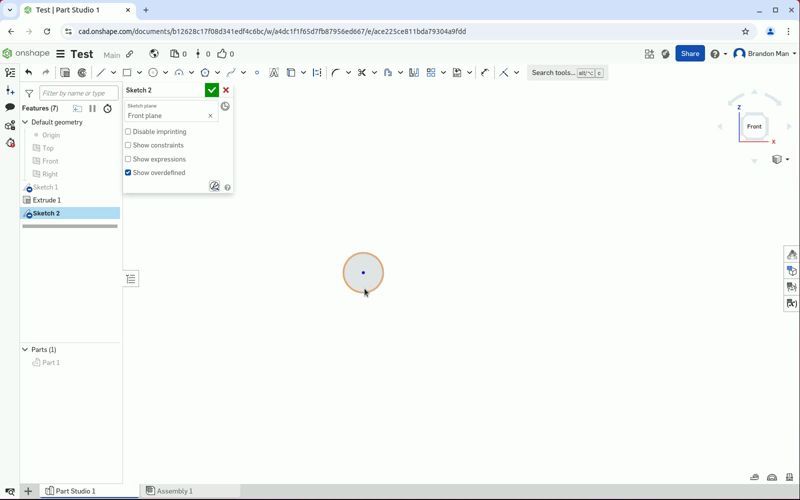
scroll(6)
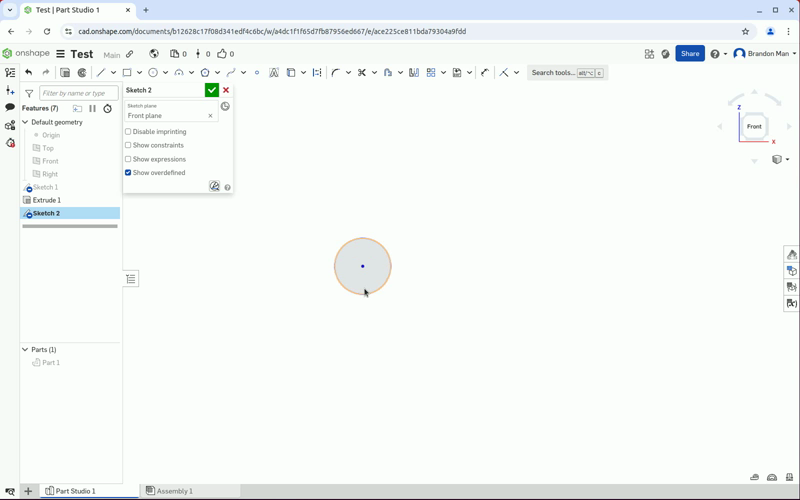
scroll(6)
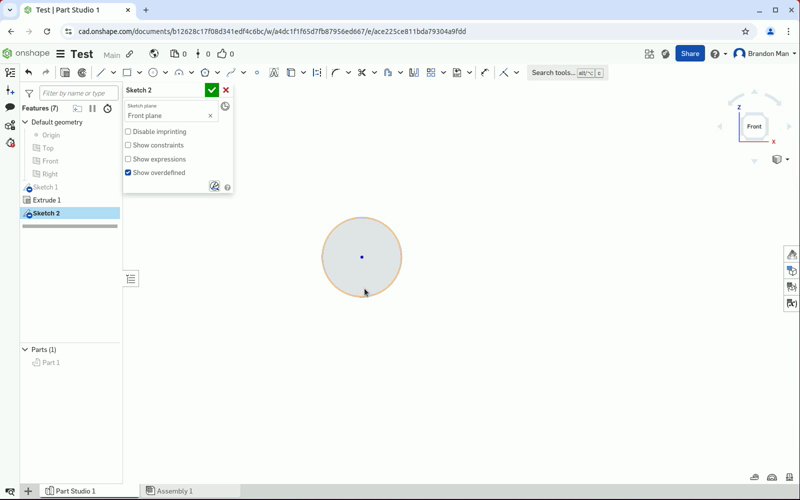
scroll(6)
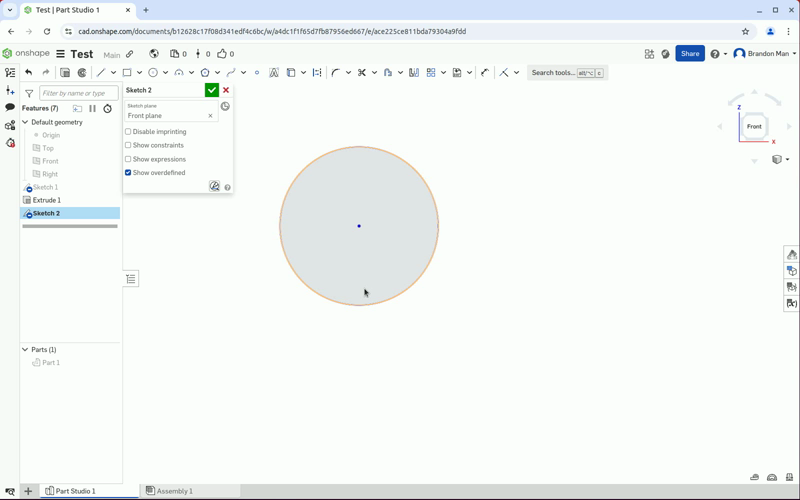
click(364, 288)
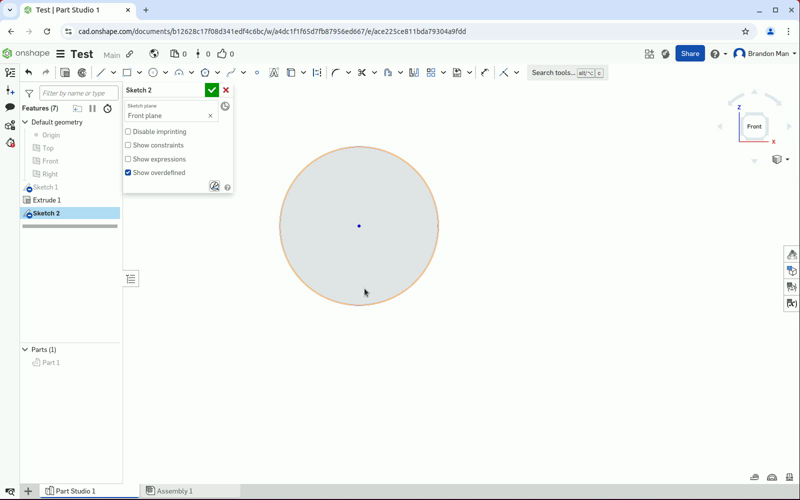
scroll(-6)
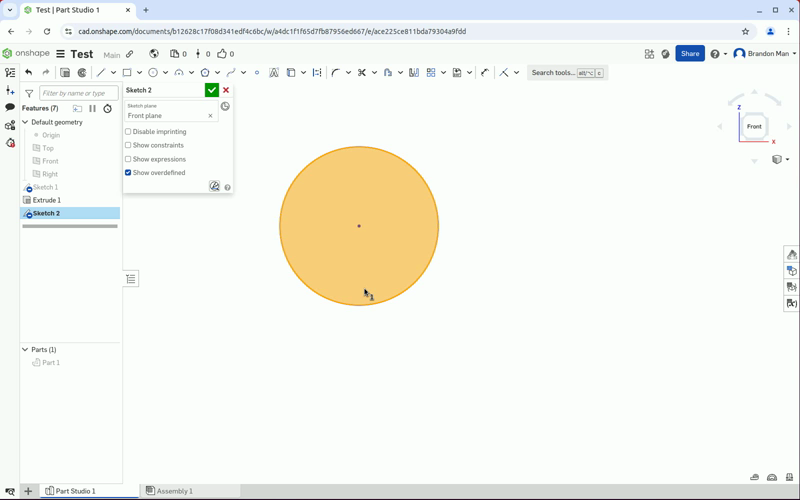
scroll(-6)
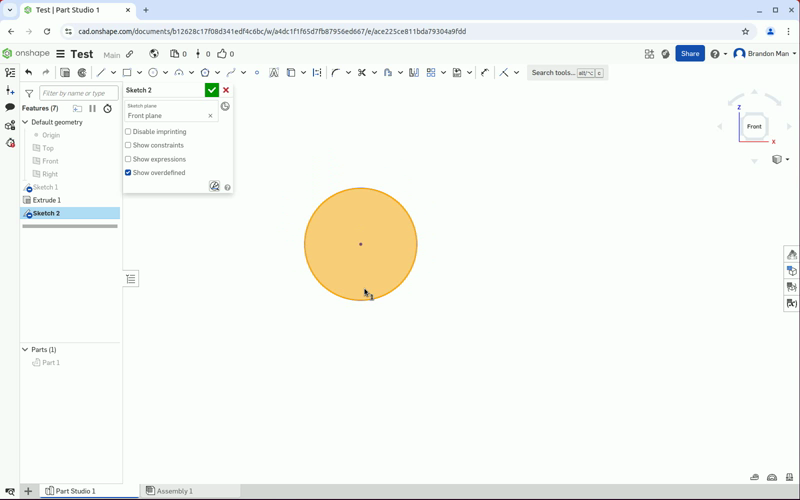
scroll(-6)
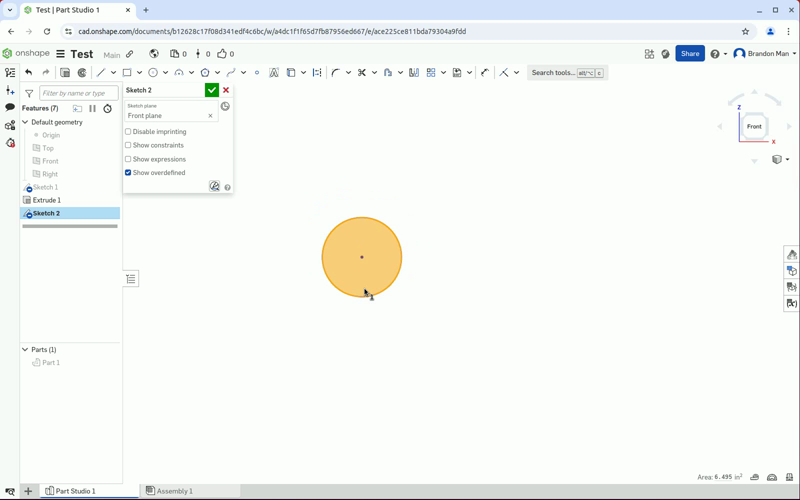
scroll(-6)
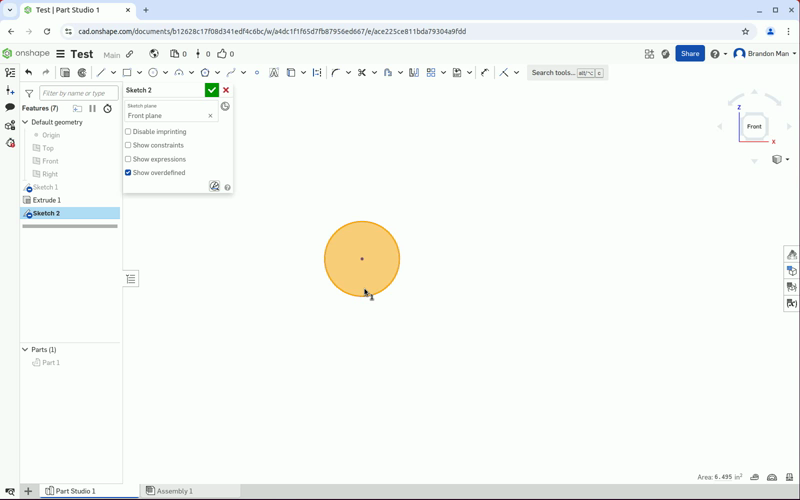
scroll(-6)
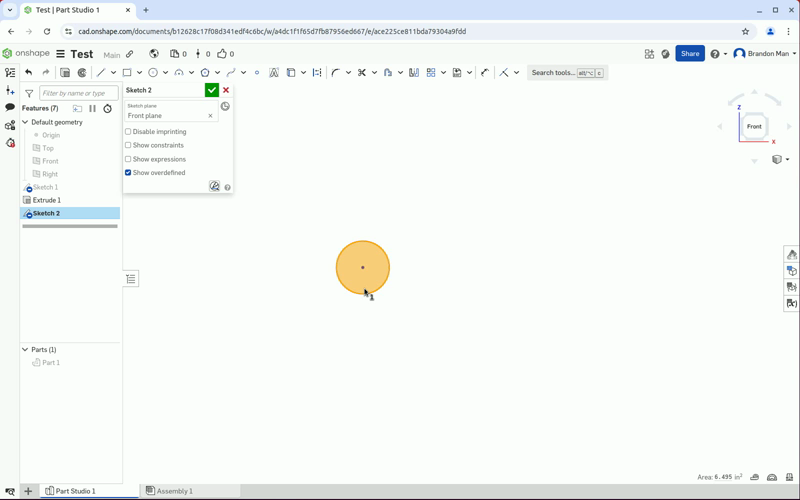
scroll(-6)
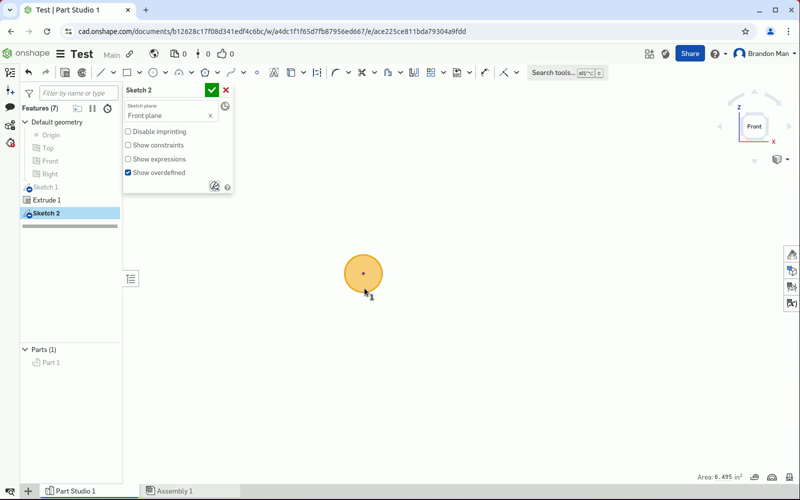
scroll(-6)
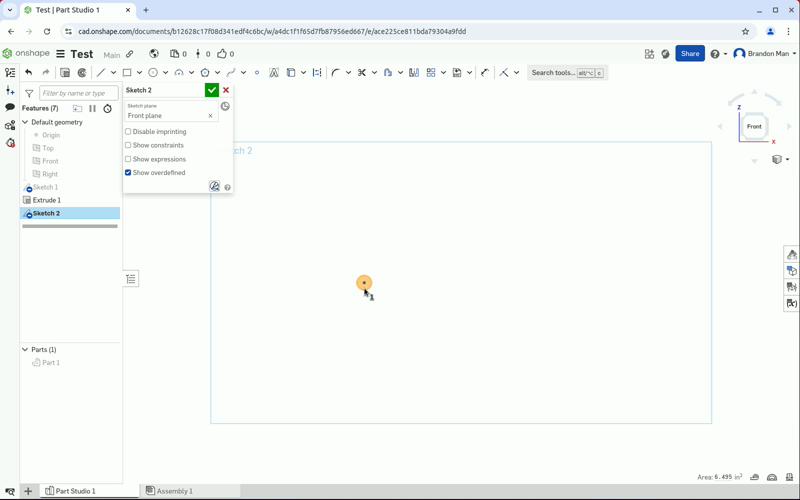
mouse_move(73, 352)
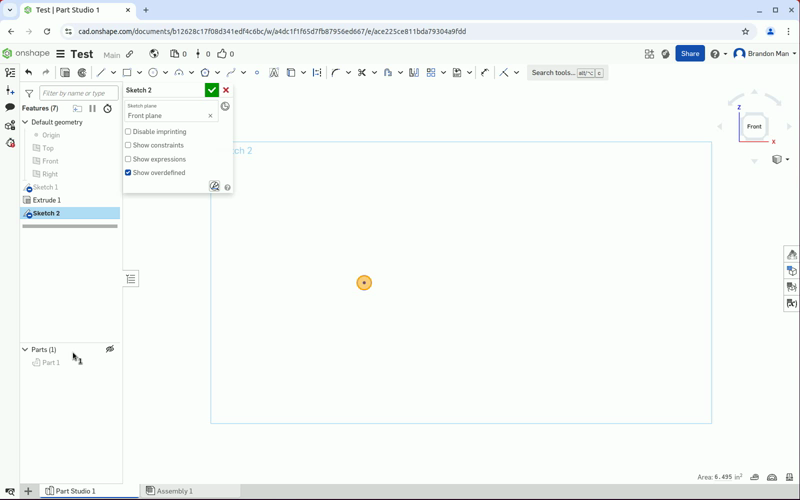
key(shift+y)
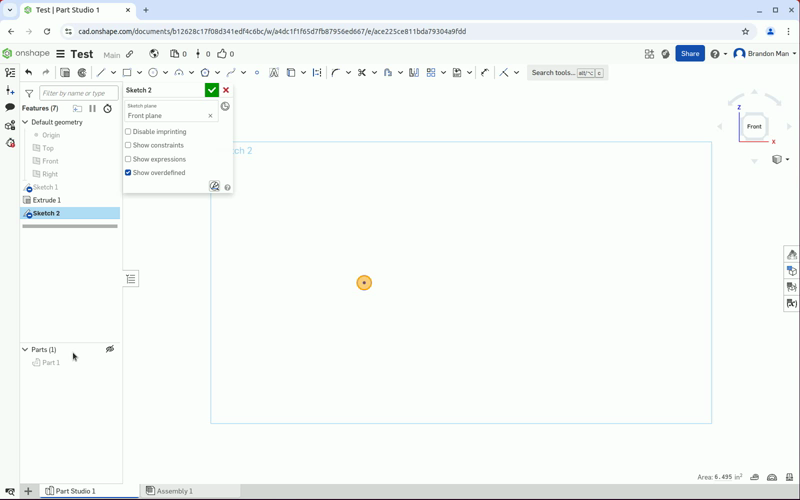
key(shift+e)
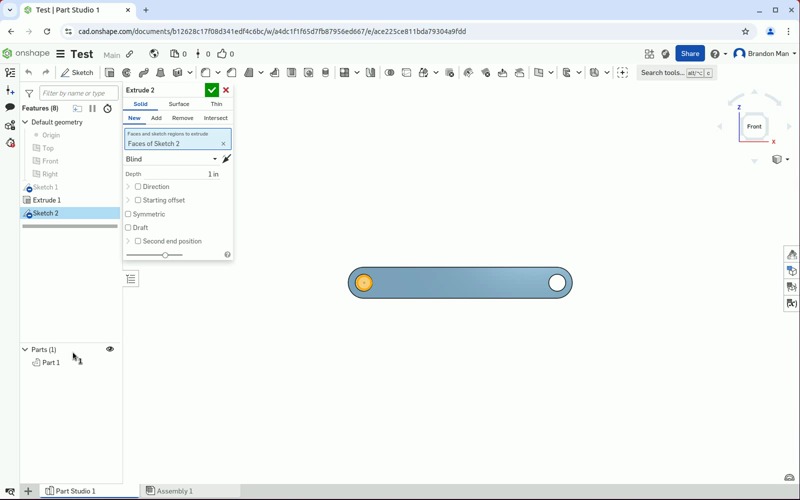
mouse_move(143, 106)
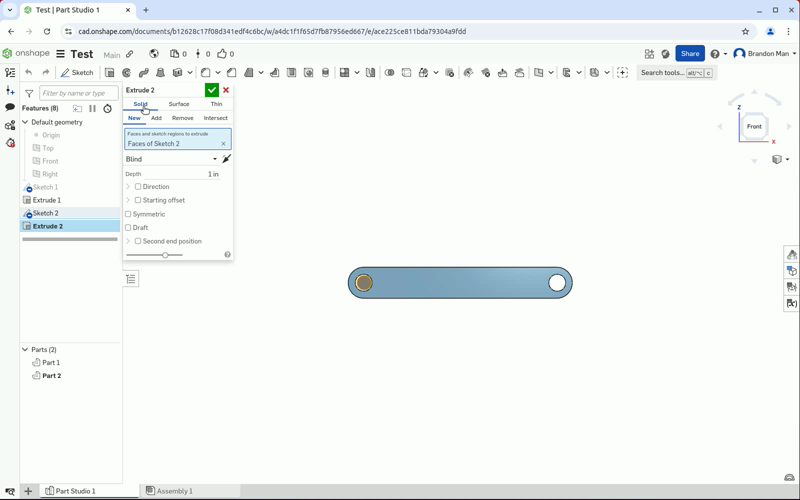
click(143, 106)
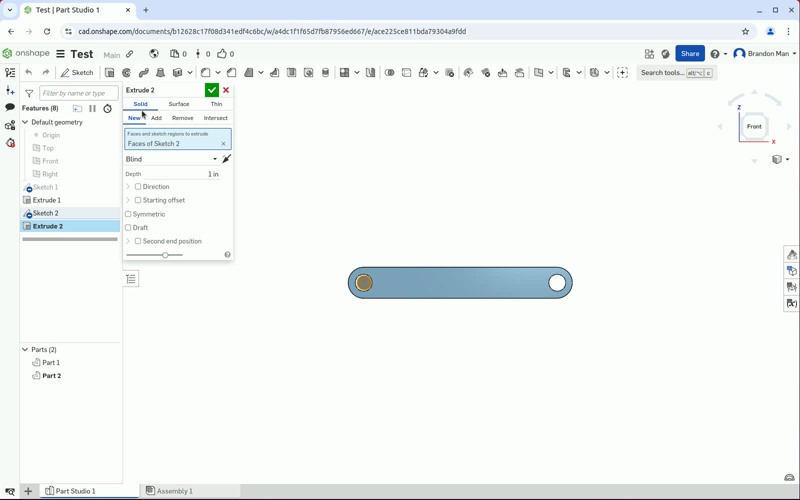
mouse_move(137, 120)
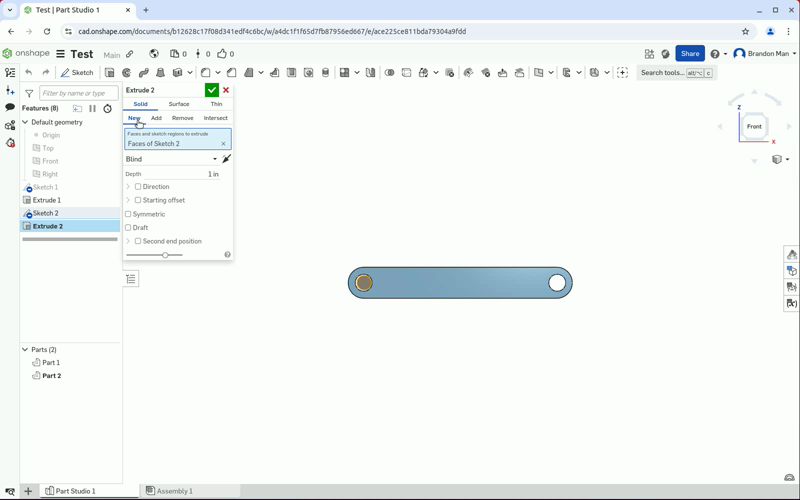
click(137, 120)
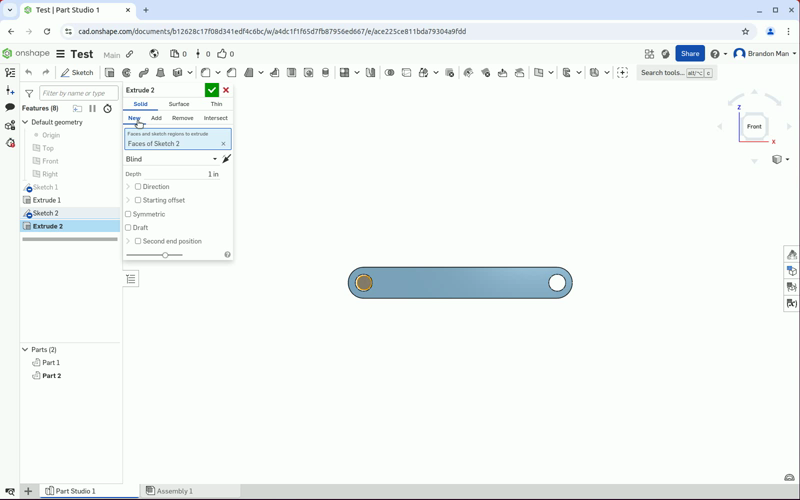
key(tab, 4)
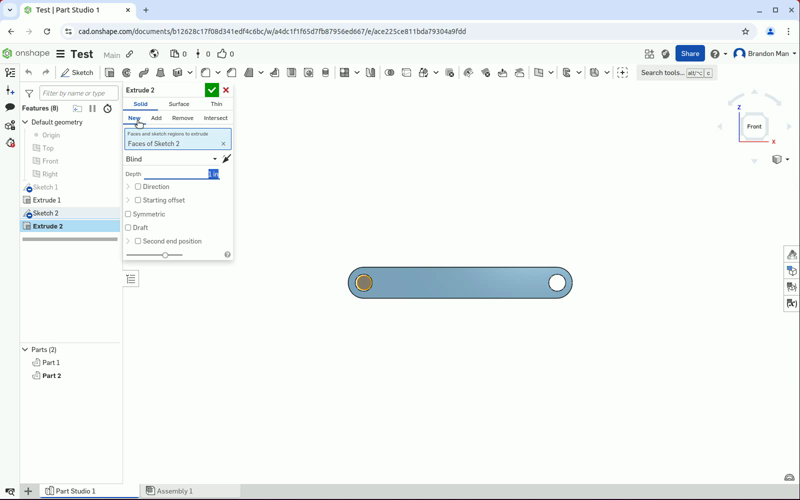
text(1.926)
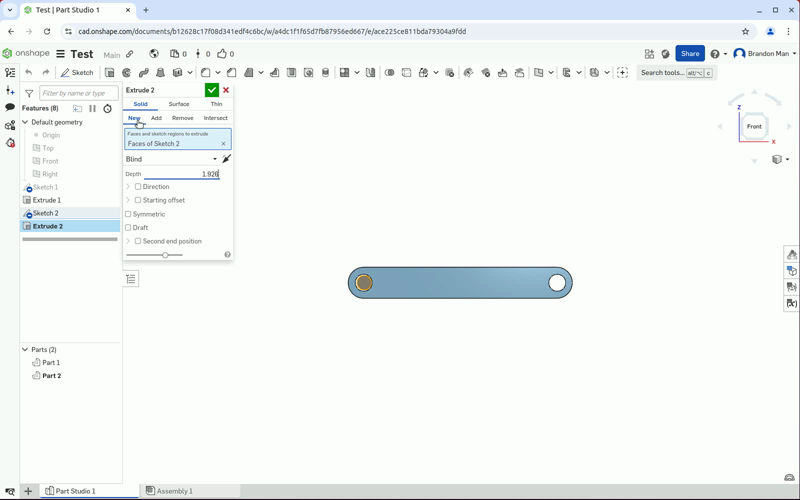
key(enter)
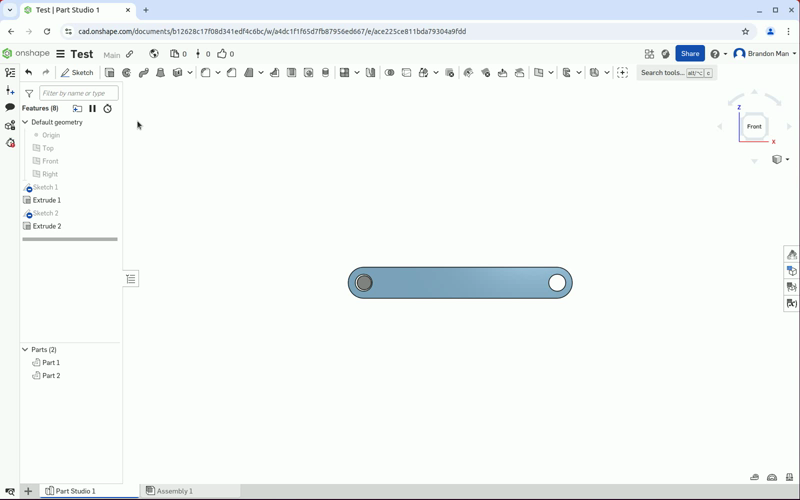
key(shift+h)
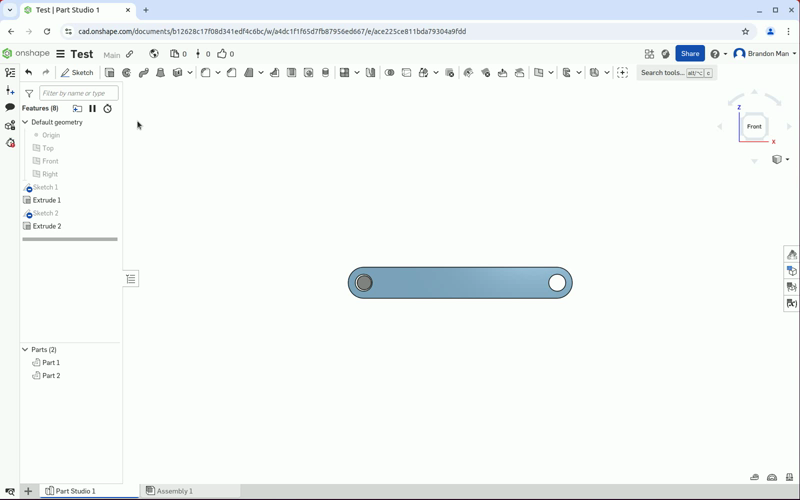
key(shift+h)
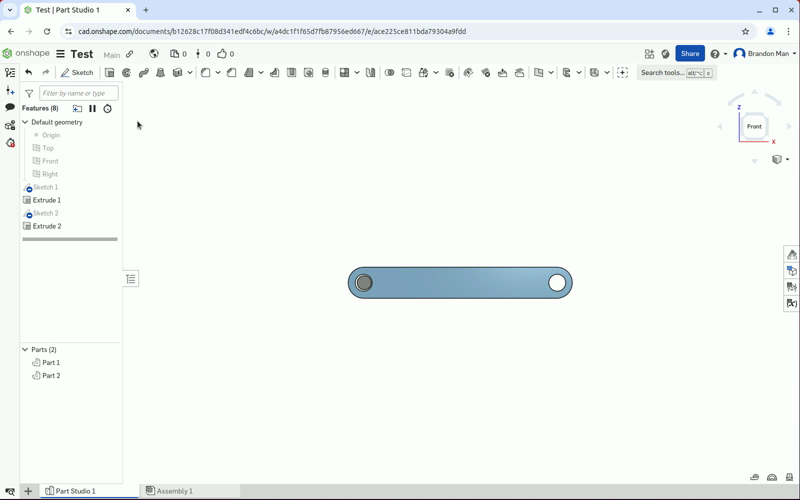
mouse_move(73, 189)
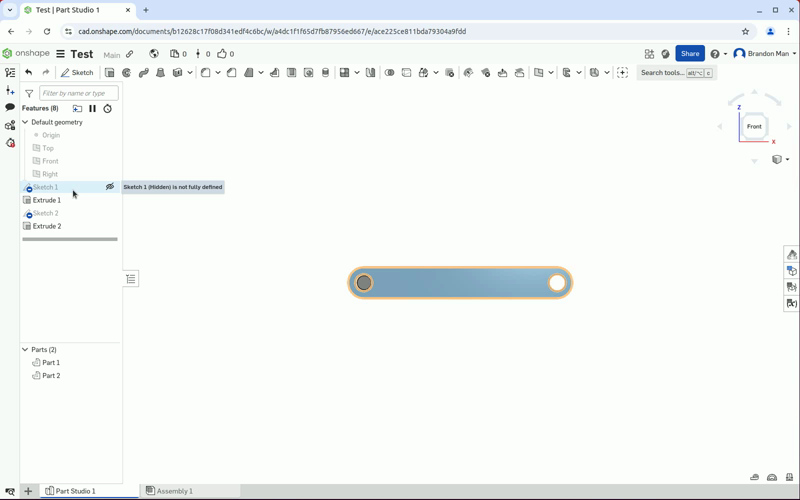
click(73, 189)
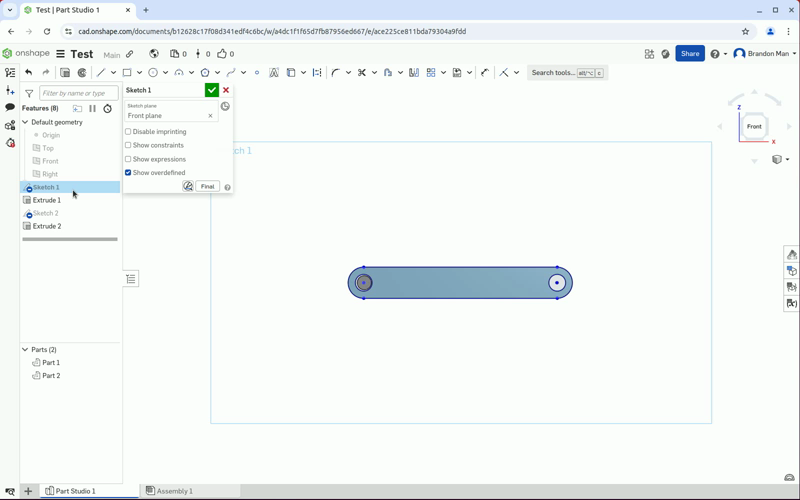
mouse_move(229, 92)
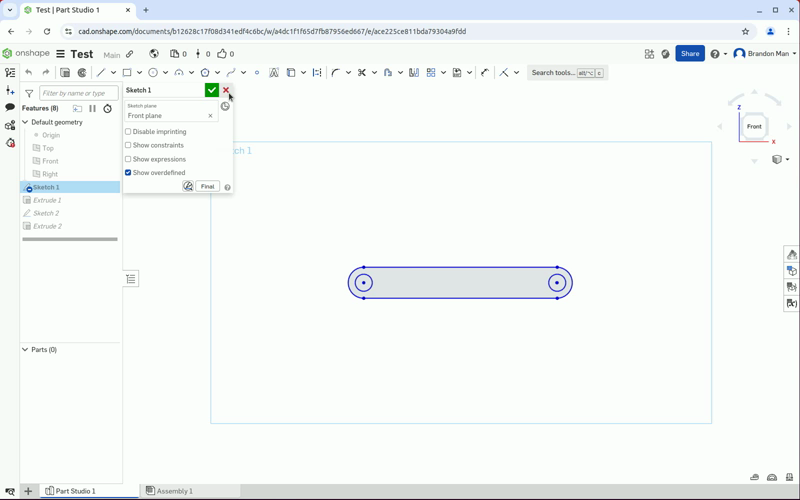
click(229, 92)
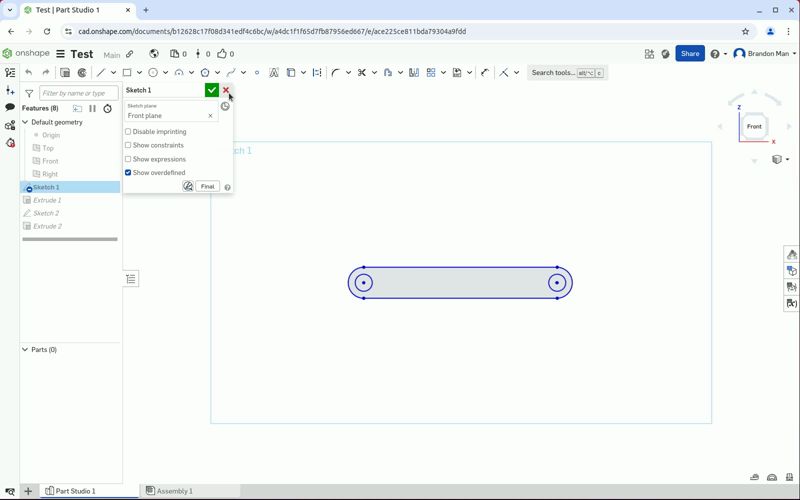
key(shift+s)
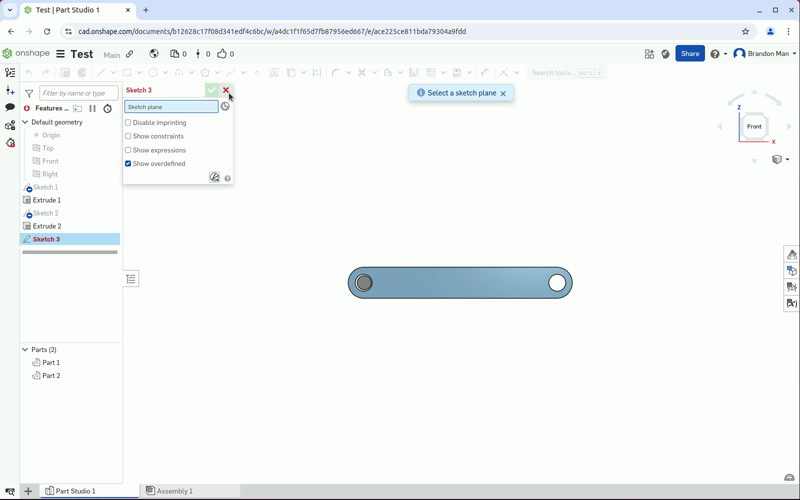
mouse_move(73, 163)
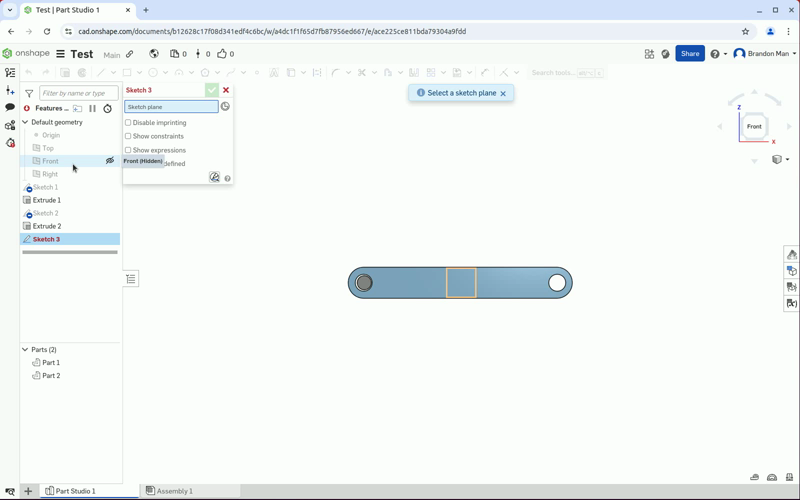
click(73, 163)
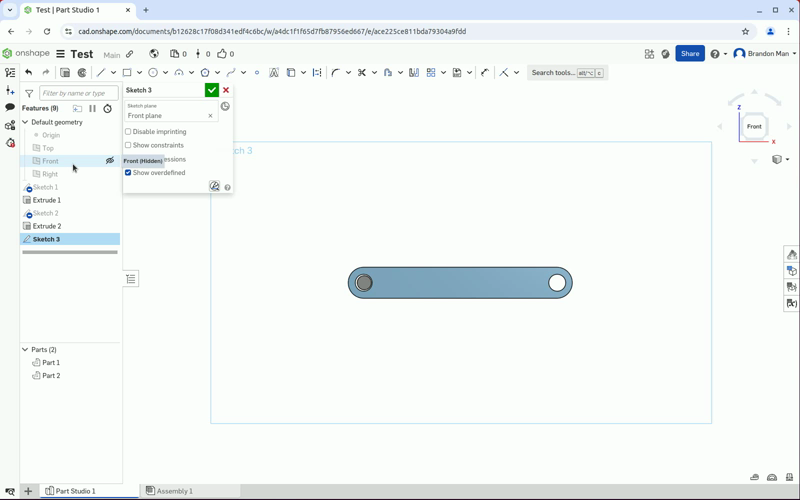
mouse_move(73, 352)
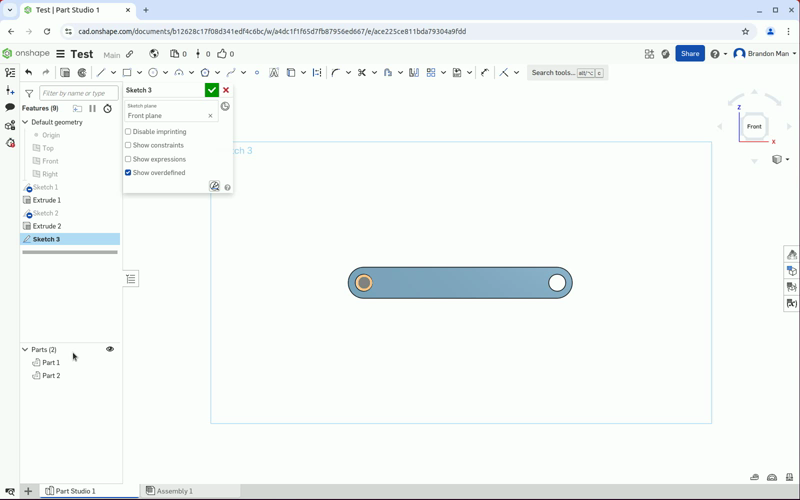
key(y)
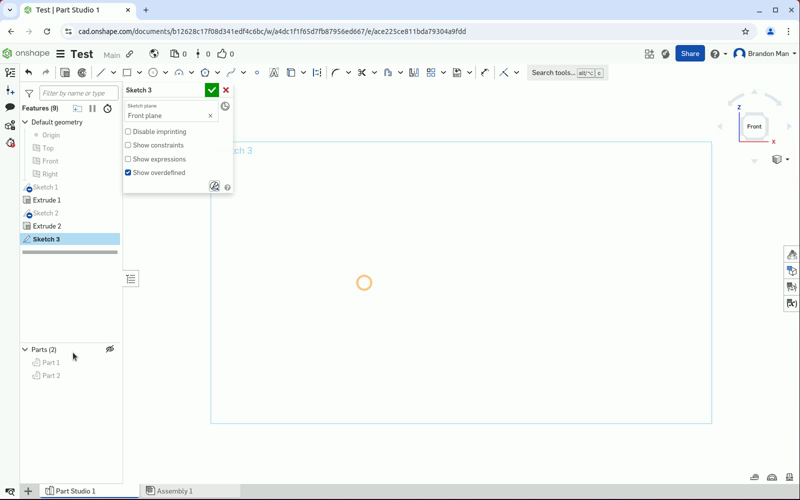
key(c)
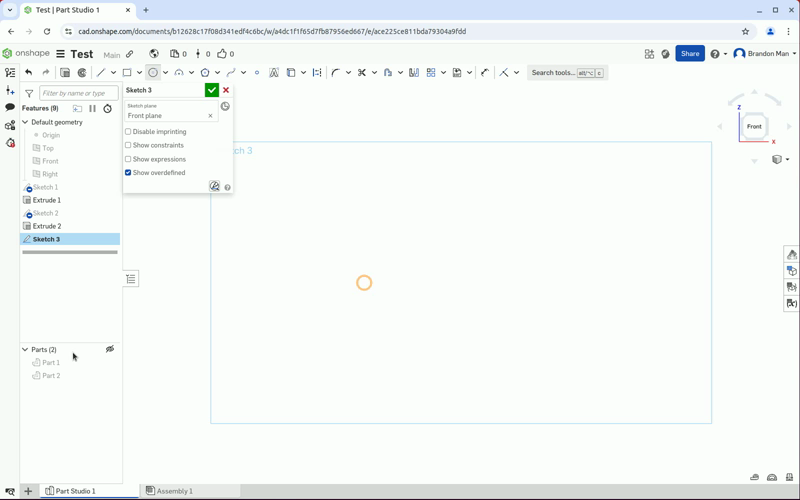
key_down(shift)
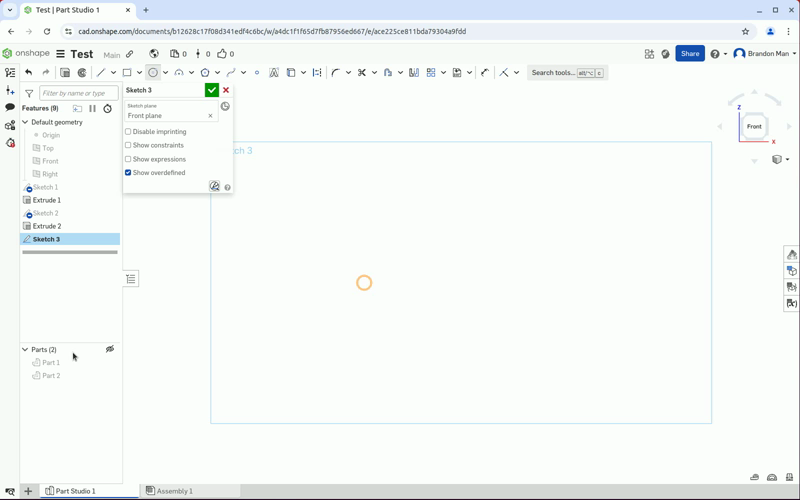
mouse_move(558, 282)
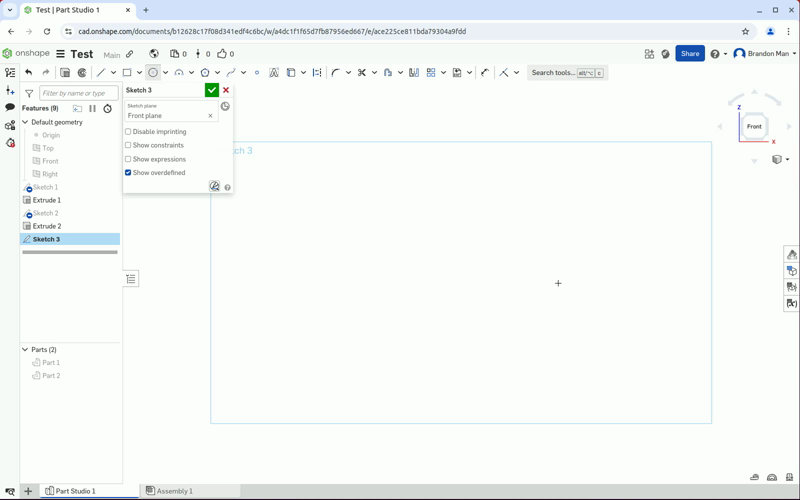
click(558, 282)
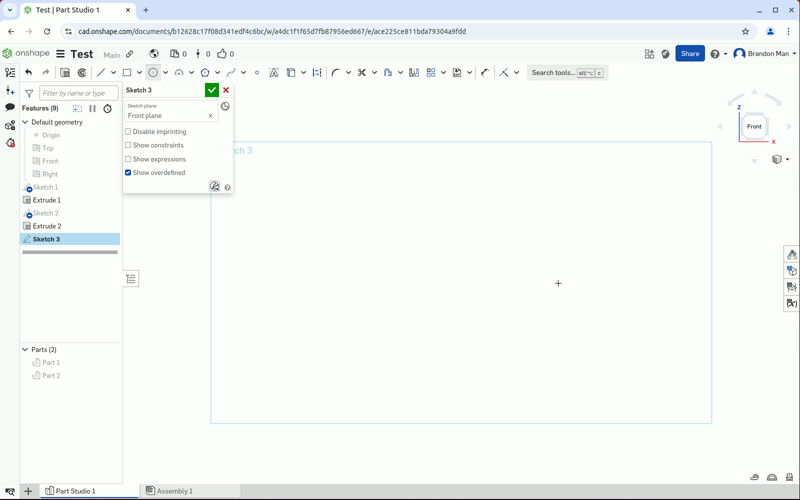
key_up(shift)
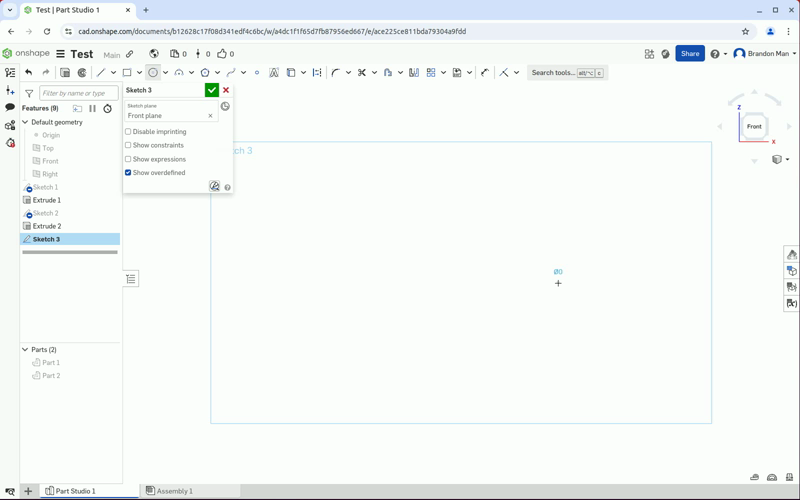
mouse_move(564, 282)
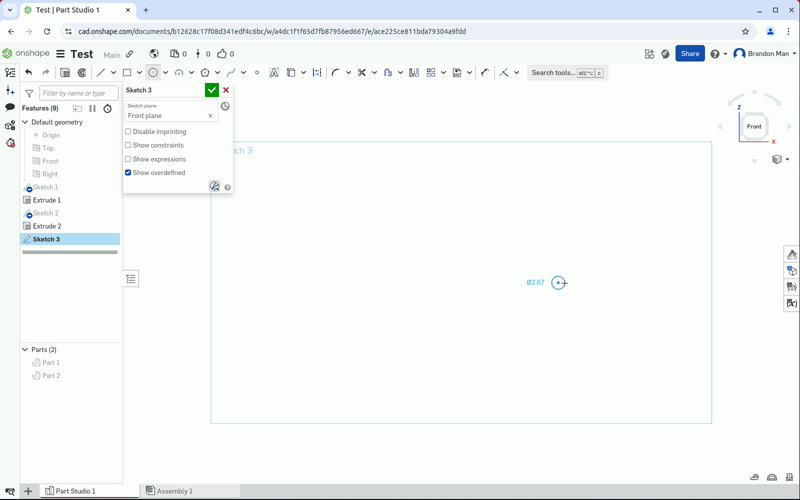
click(564, 282)
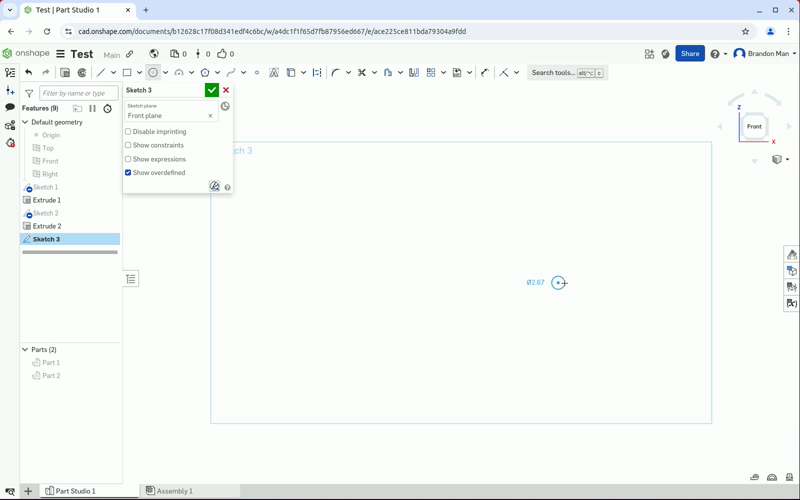
key(esc)
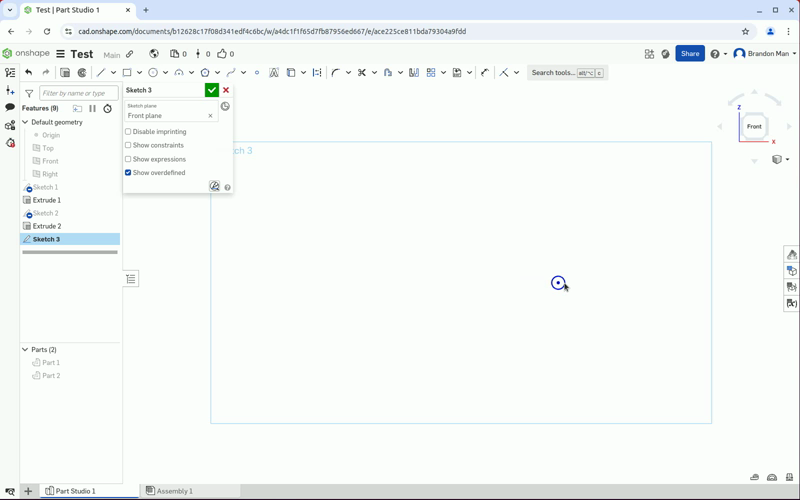
mouse_move(558, 281)
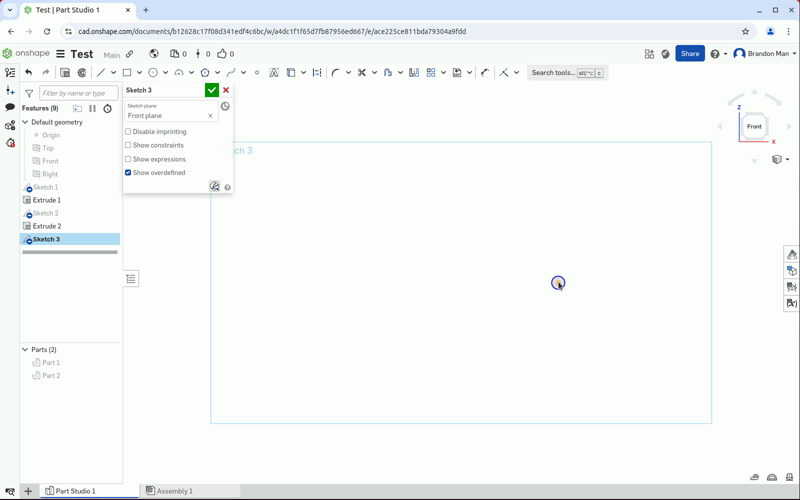
scroll(6)
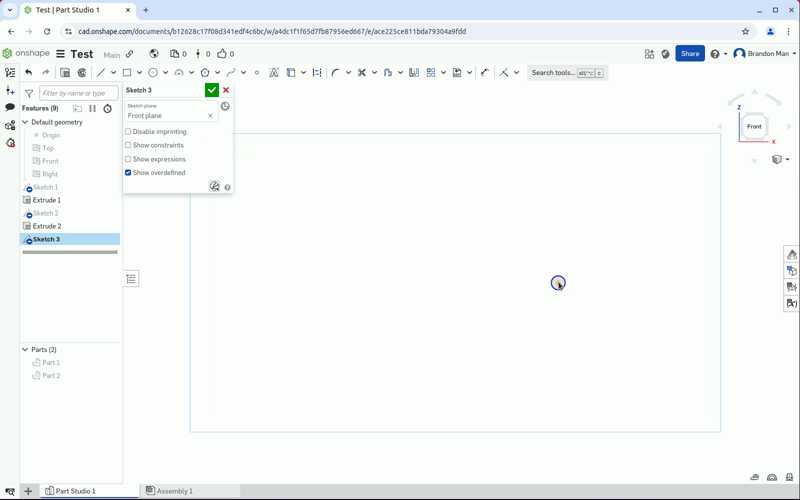
scroll(6)
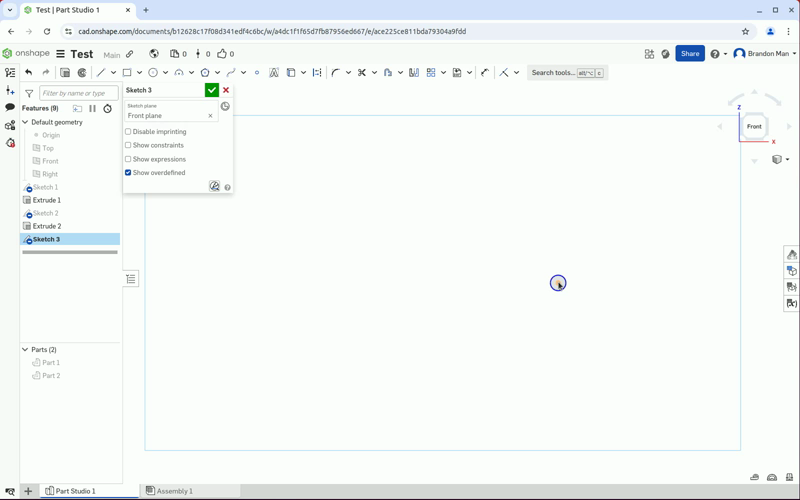
scroll(6)
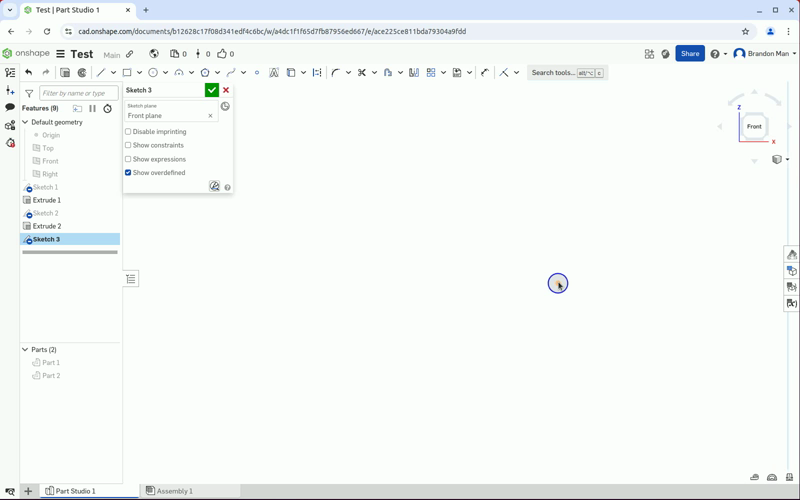
scroll(6)
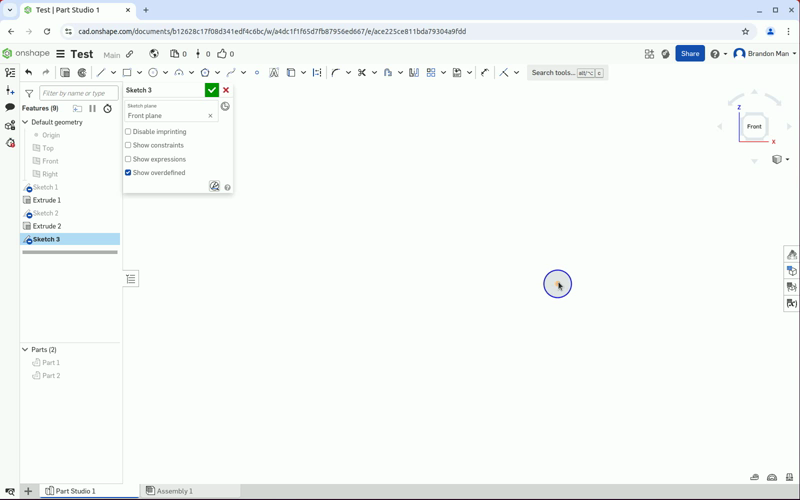
scroll(6)
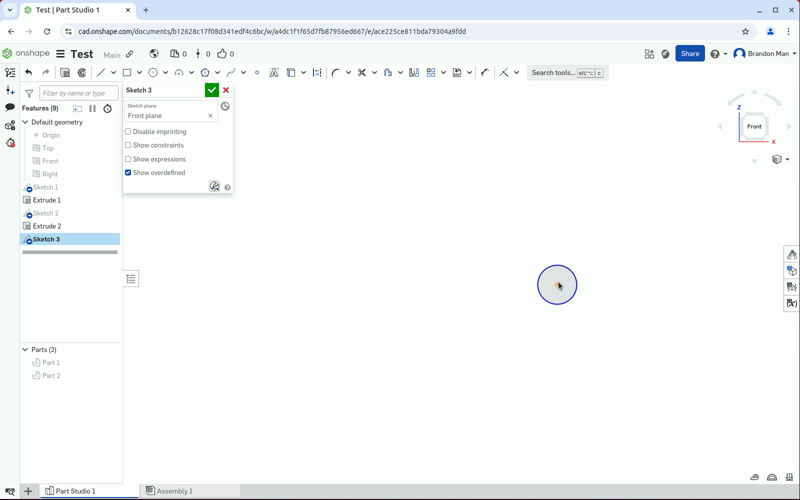
scroll(6)
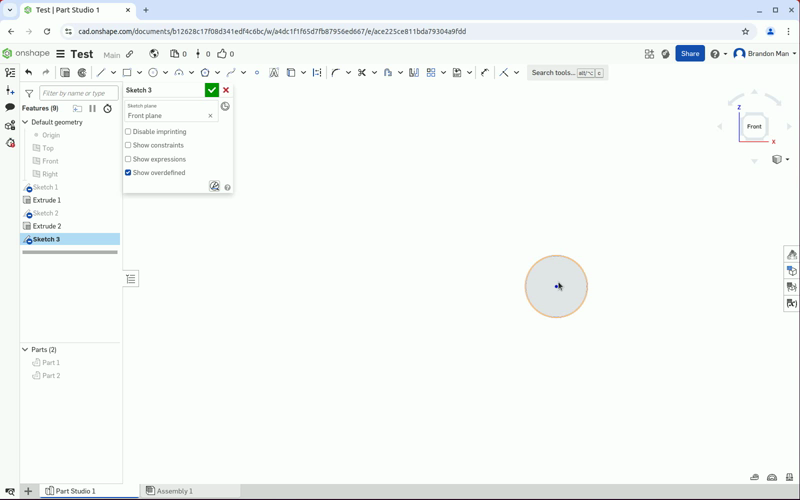
scroll(6)
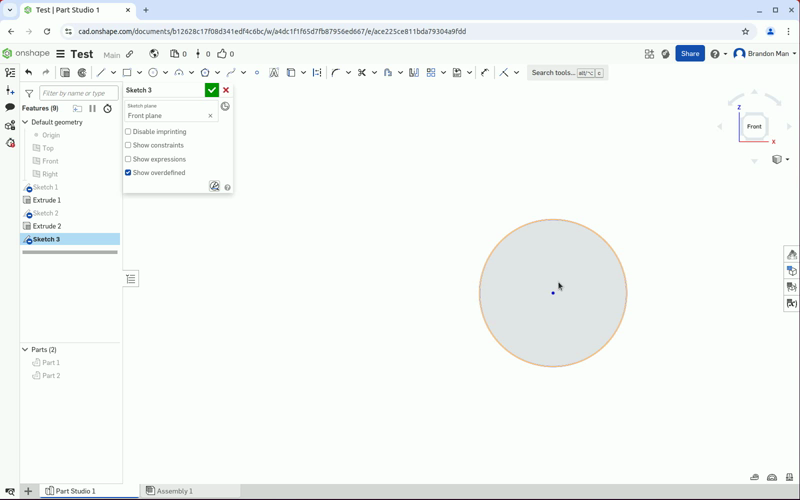
click(558, 281)
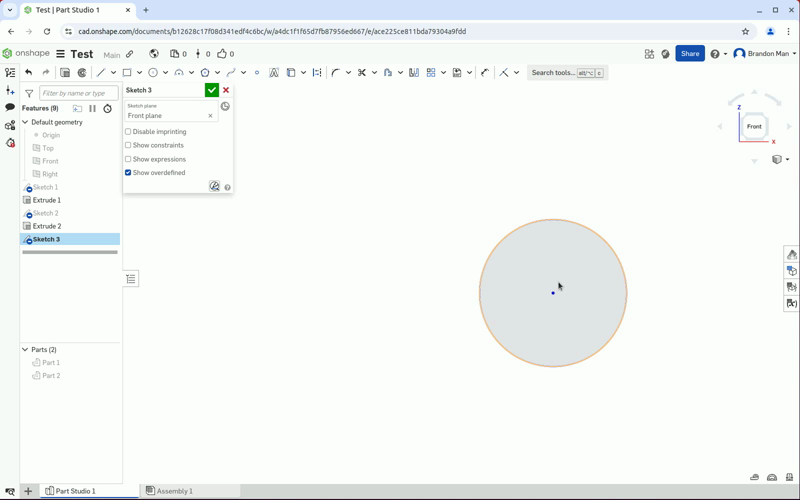
scroll(-6)
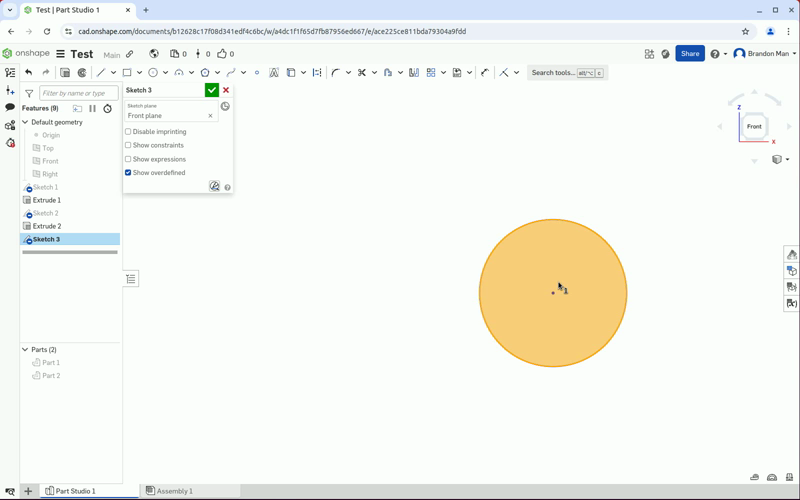
scroll(-6)
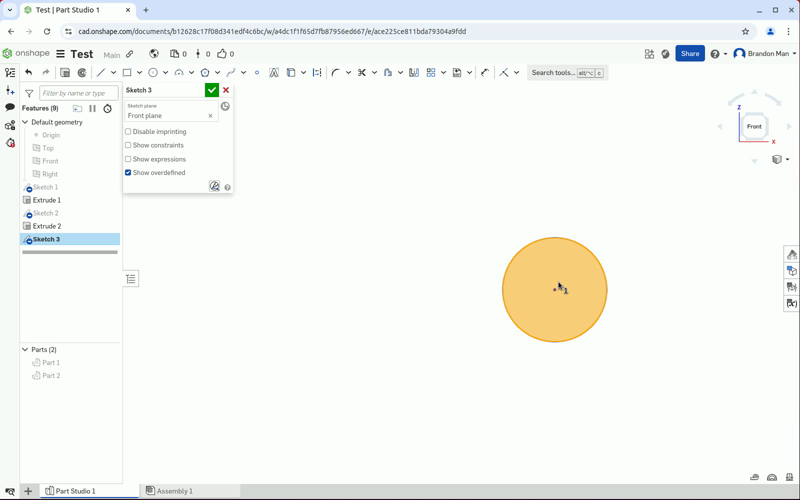
scroll(-6)
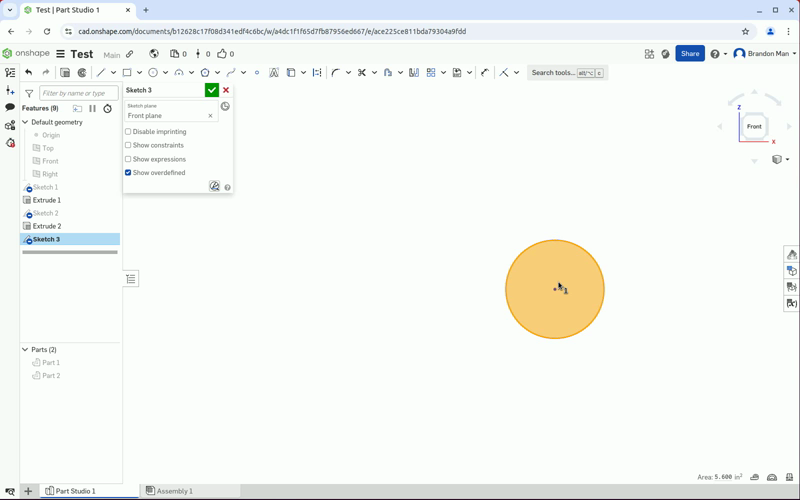
scroll(-6)
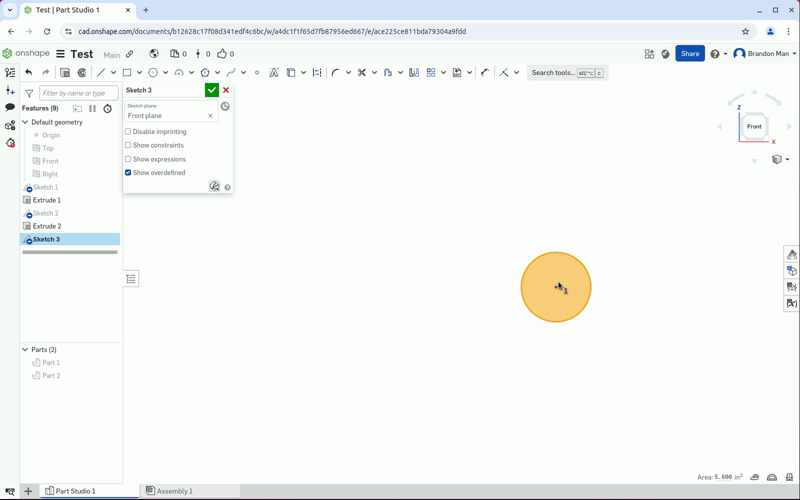
scroll(-6)
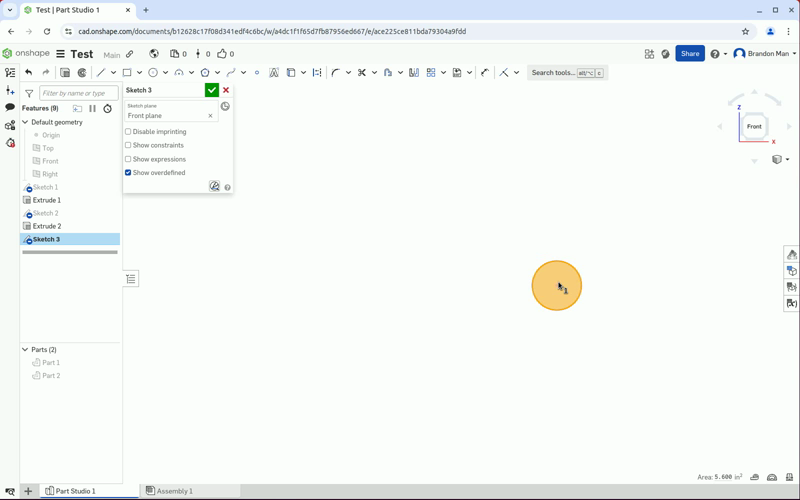
scroll(-6)
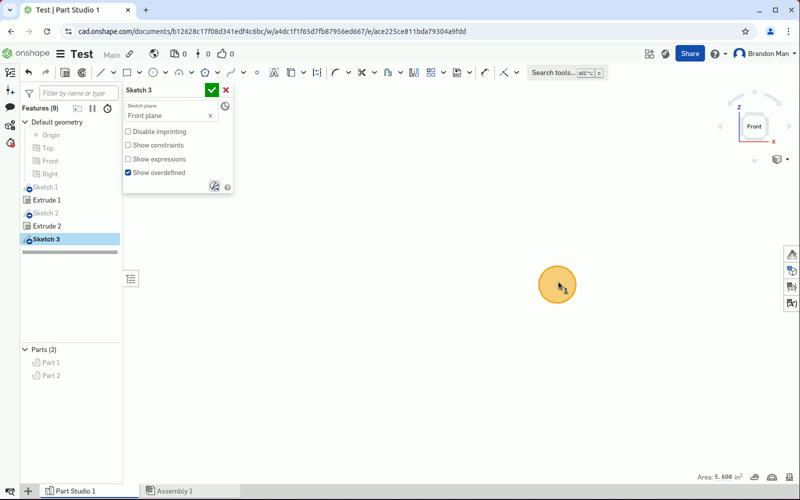
scroll(-6)
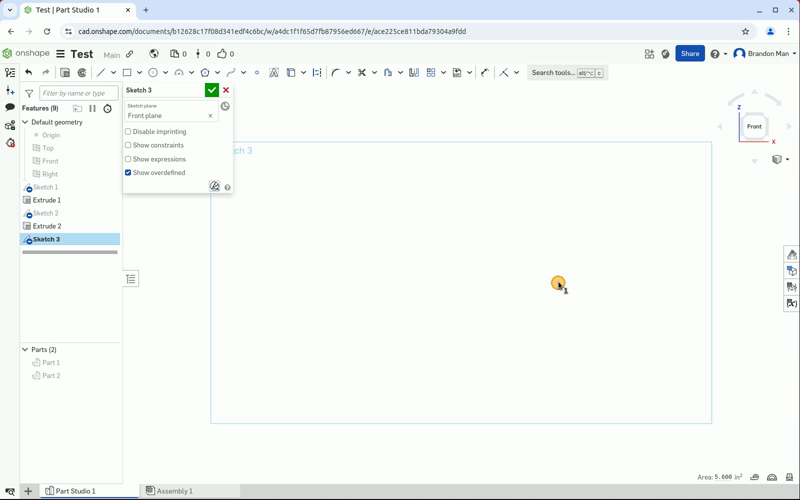
mouse_move(73, 352)
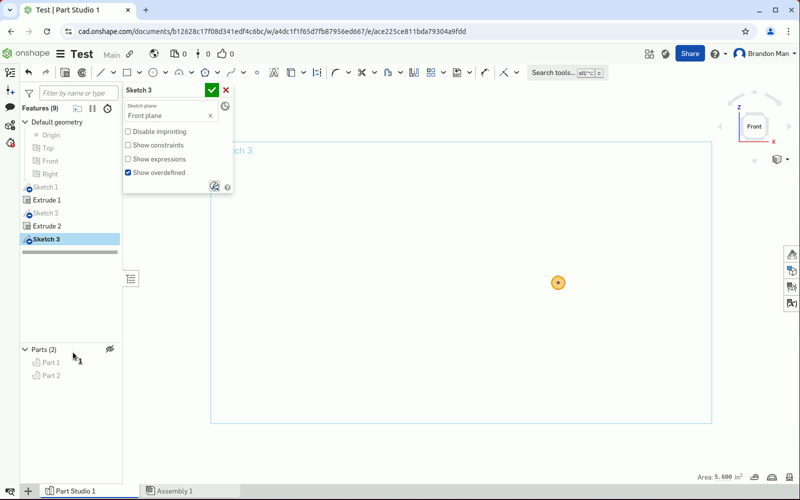
key(shift+y)
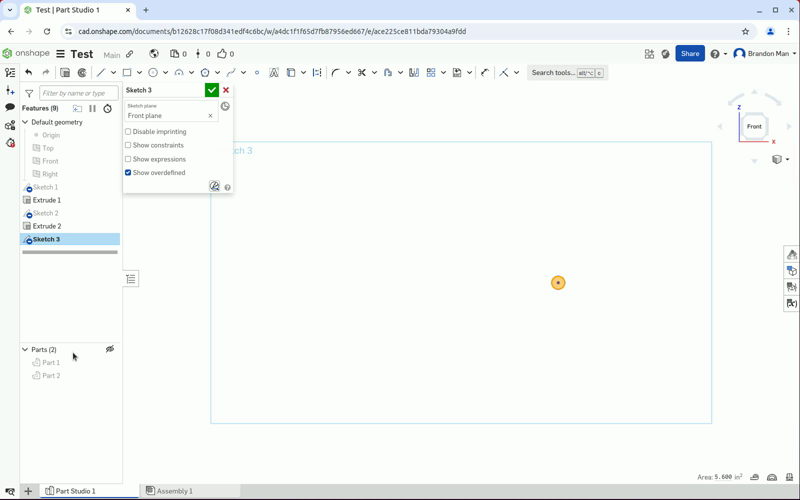
key(shift+e)
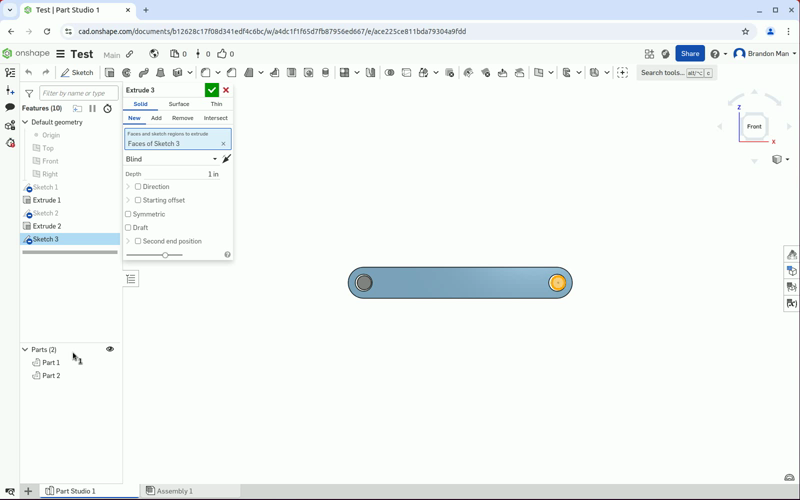
mouse_move(143, 106)
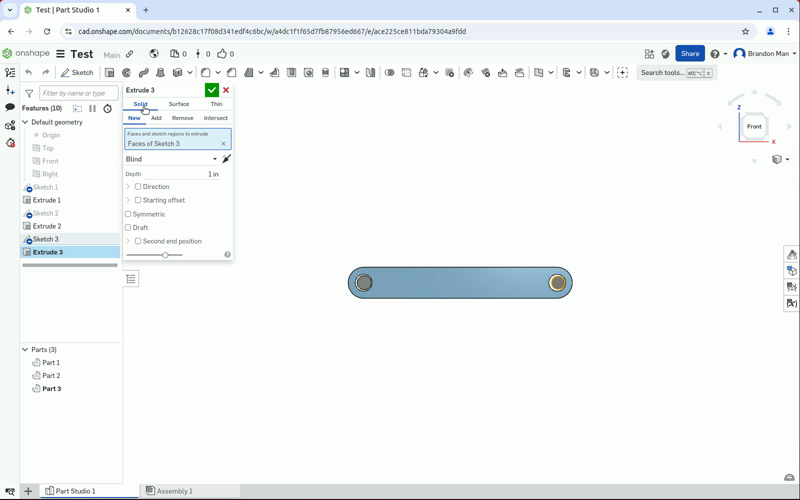
click(143, 106)
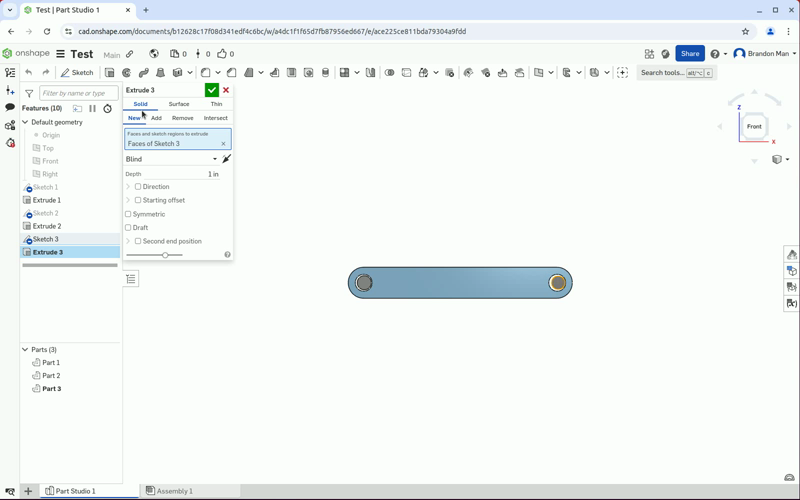
mouse_move(137, 120)
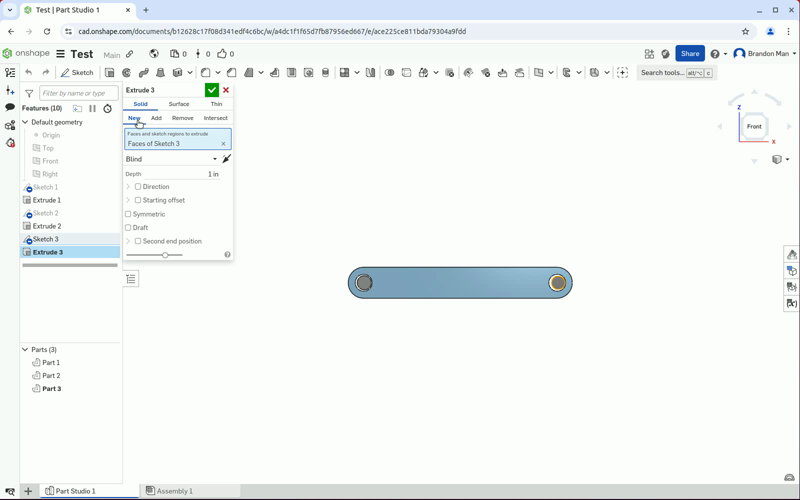
click(137, 120)
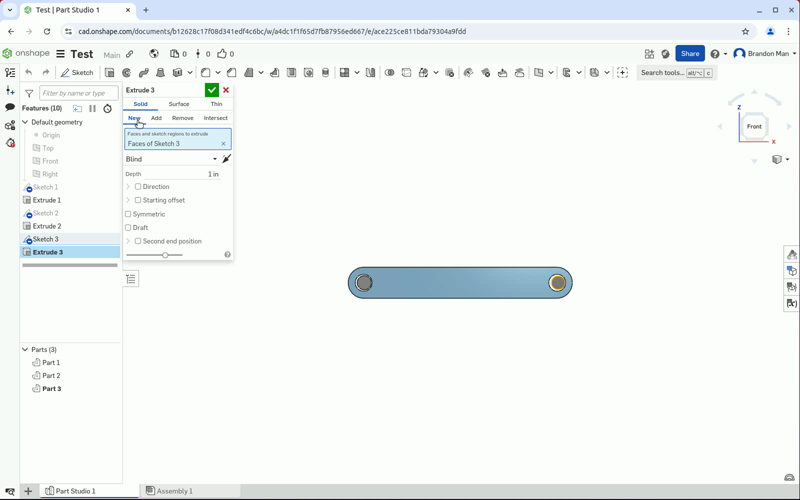
key(tab, 4)
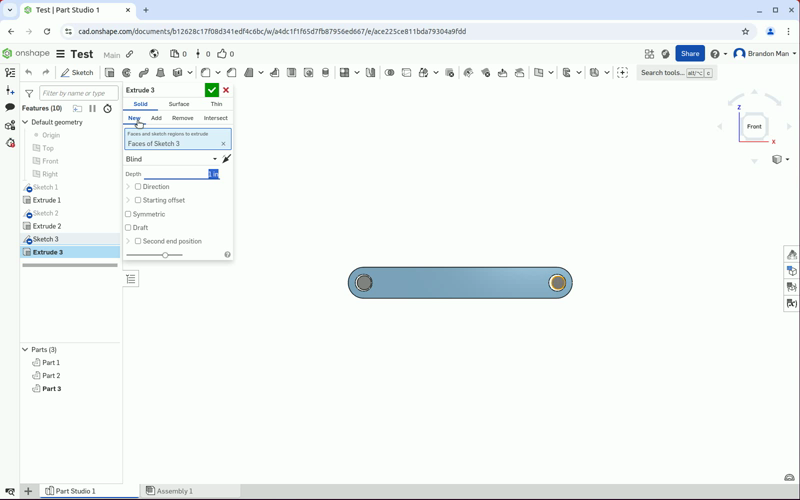
text(1.926)
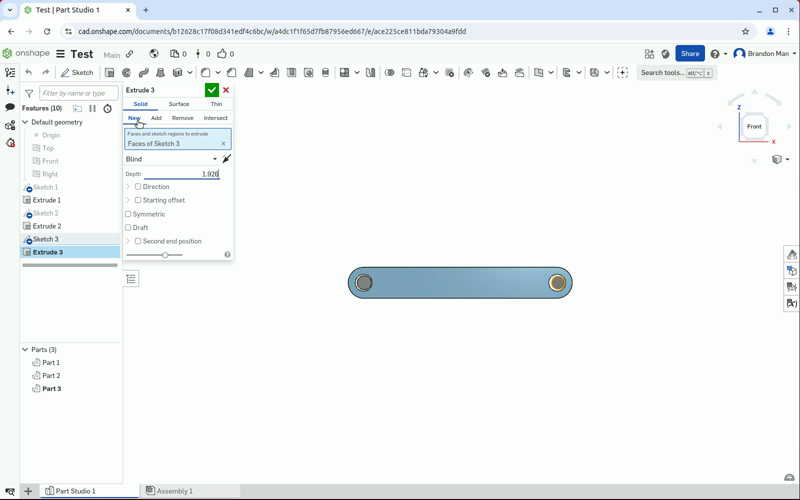
key(enter)
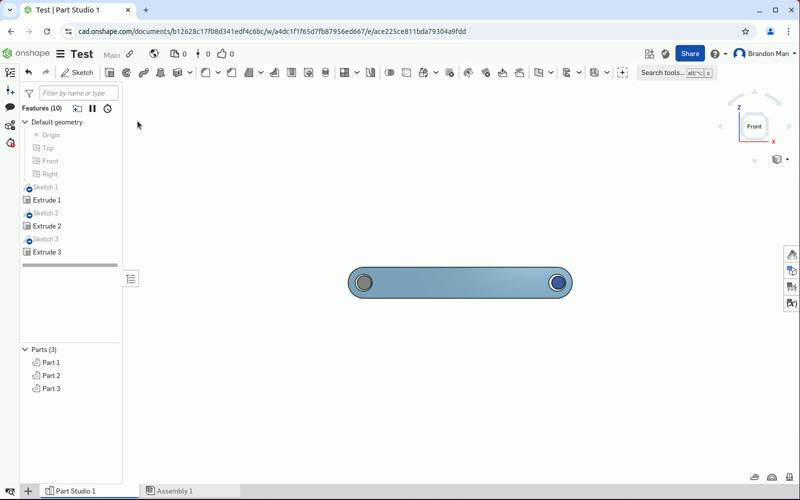
key(shift+h)
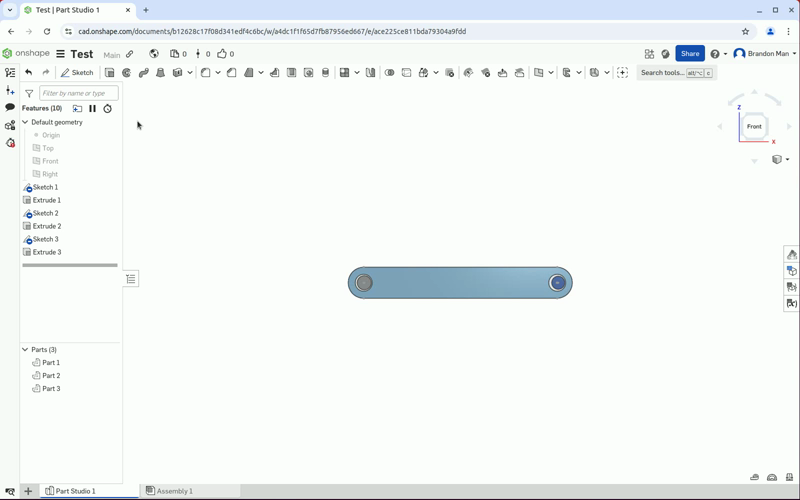
key(shift+h)
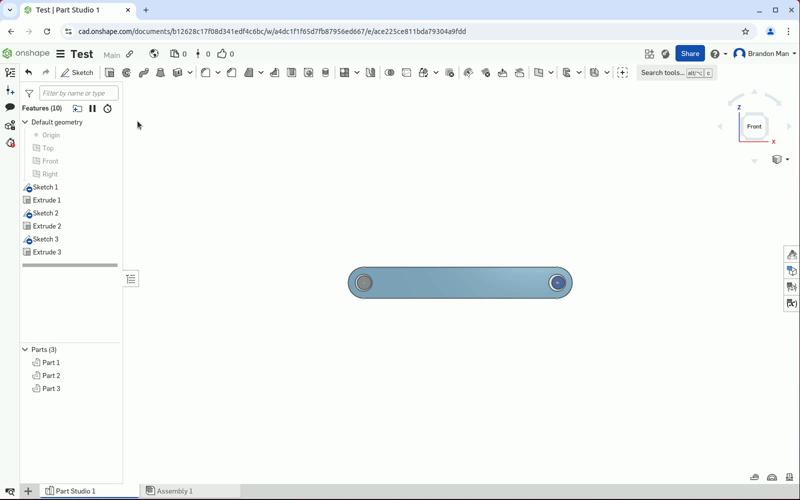
key(shift+7)
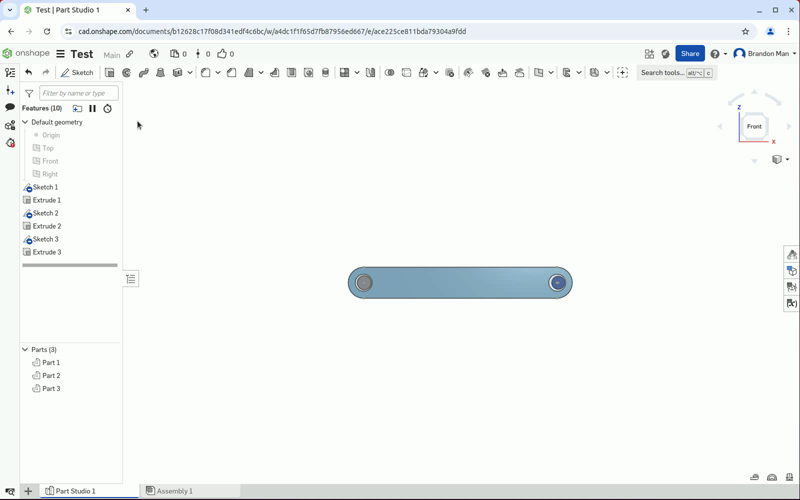
key(left, 2)
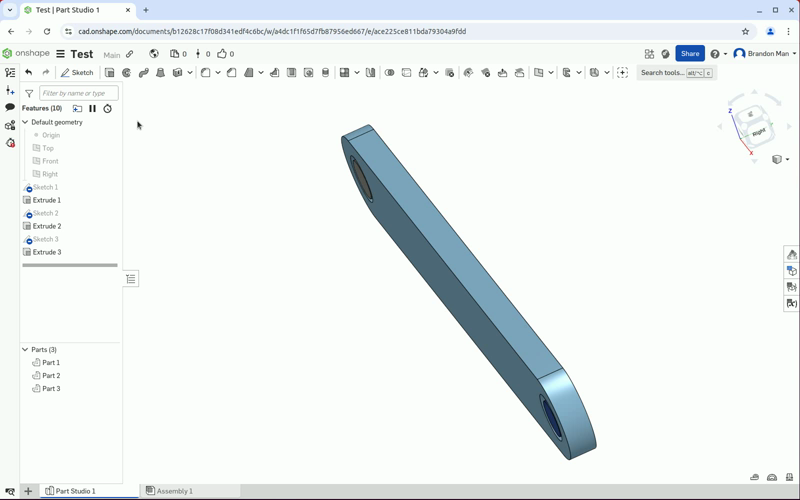
key(down, 2)
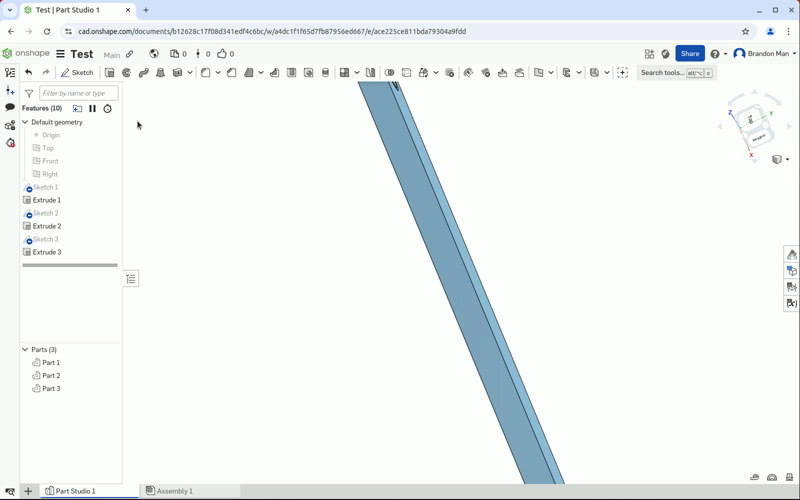
key(up, 2)
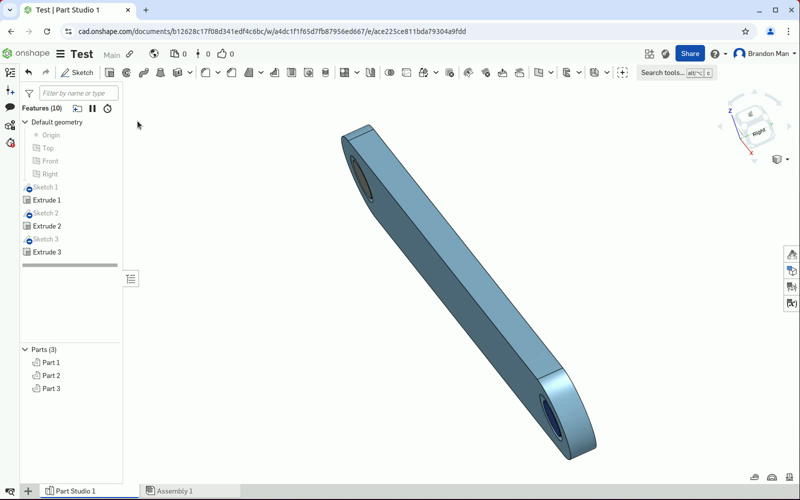
key(right, 2)
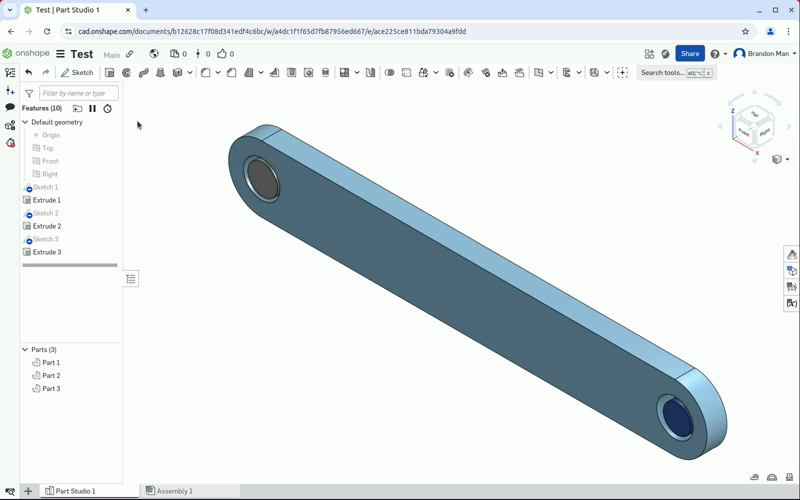
mouse_move(73, 189)
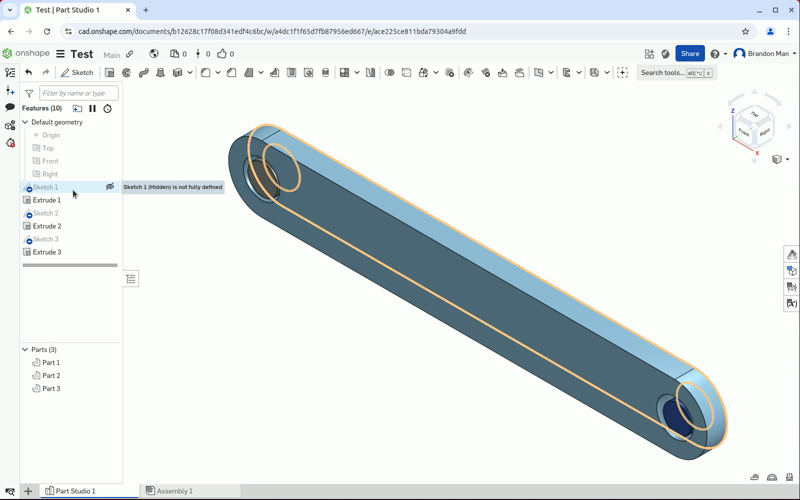
click(73, 189)